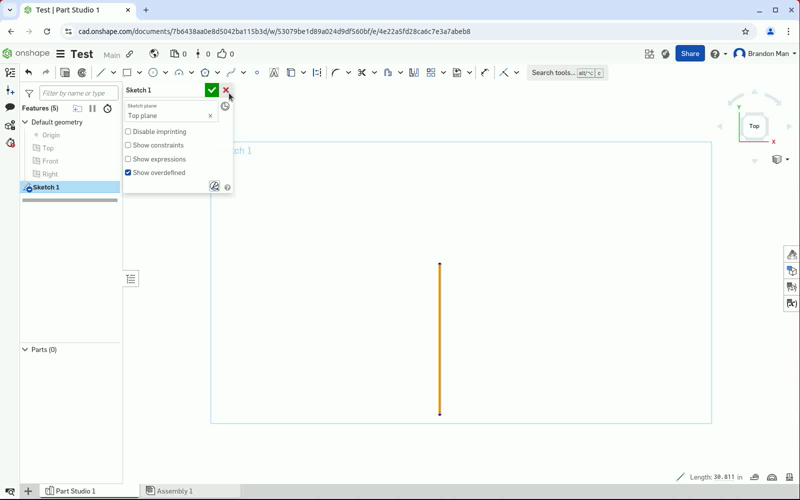
key(shift+h)
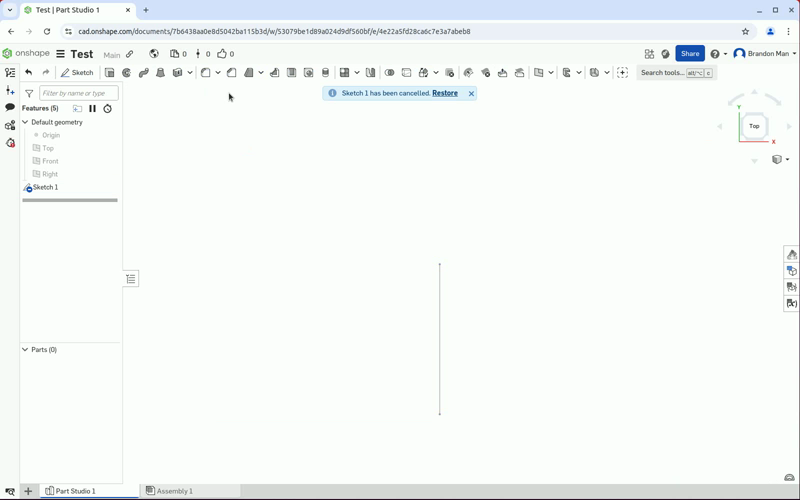
key(shift+s)
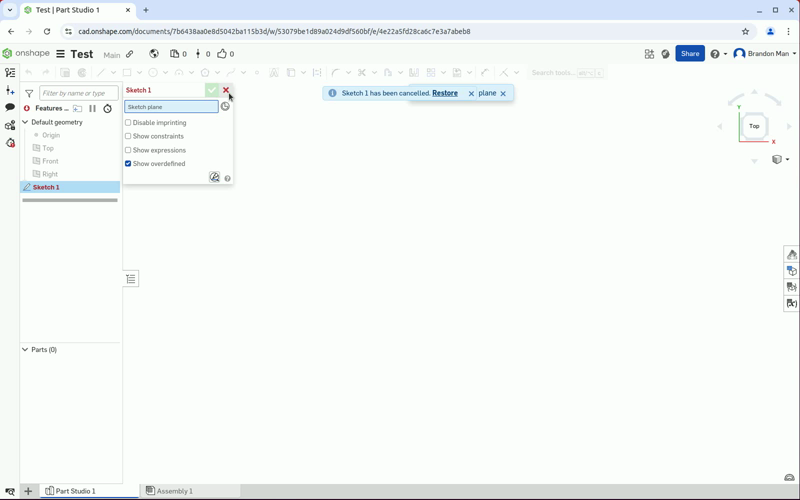
mouse_move(73, 150)
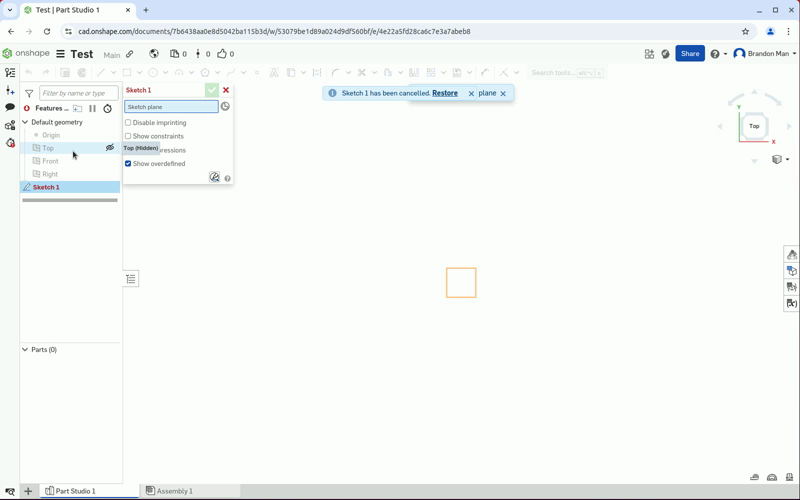
click(73, 150)
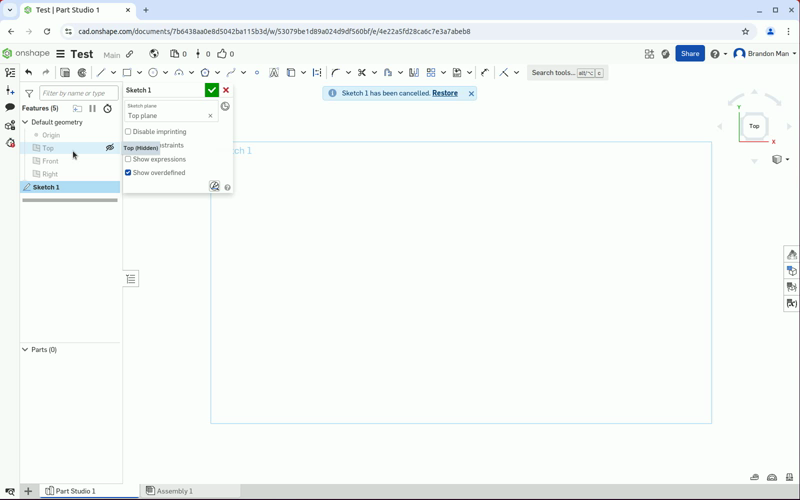
mouse_move(73, 352)
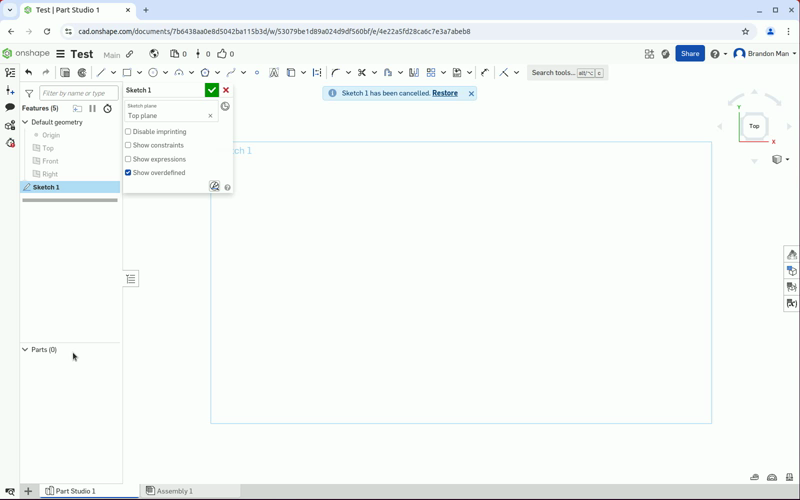
key(y)
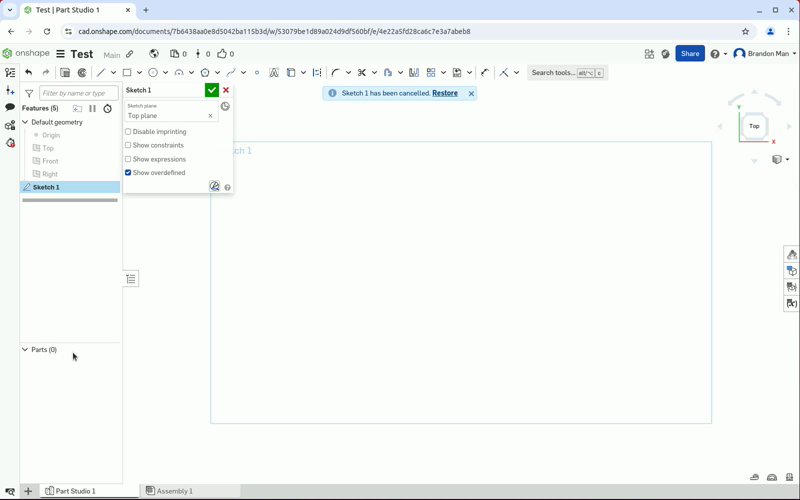
key(a)
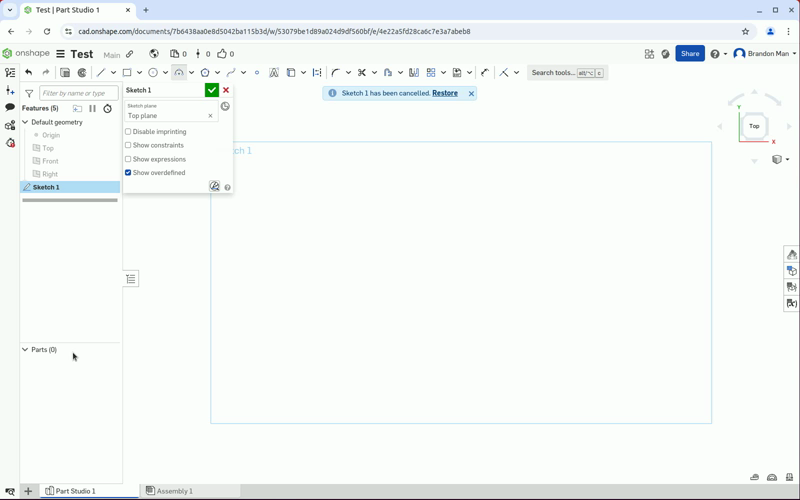
key_down(shift)
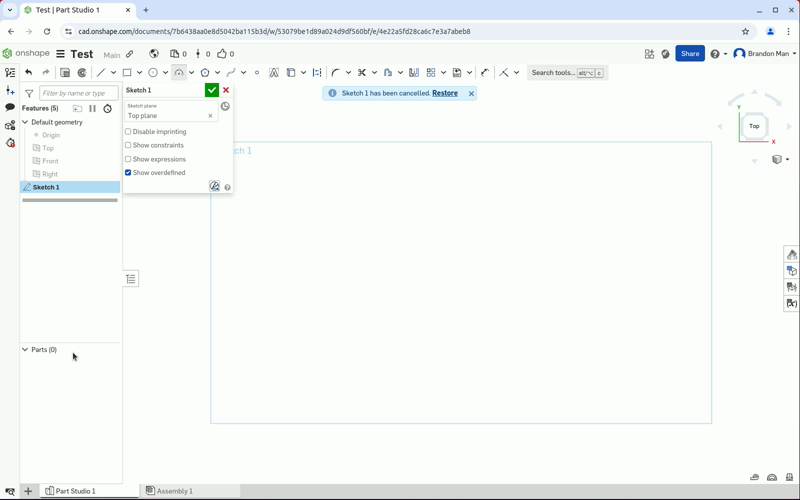
mouse_move(514, 216)
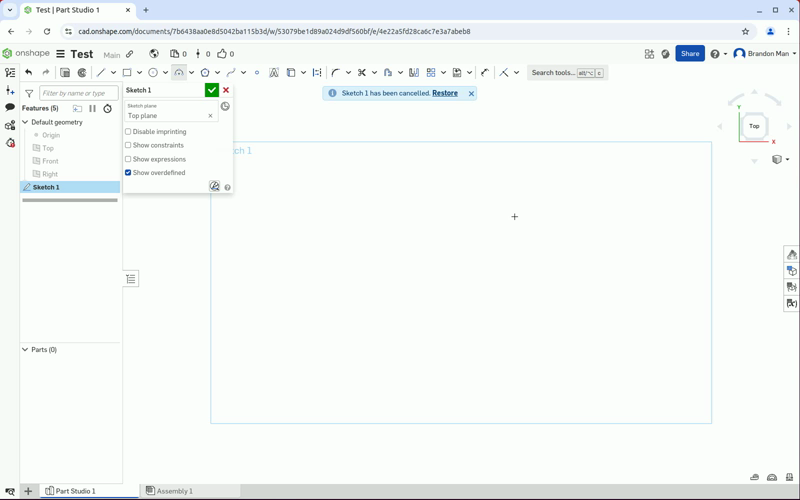
click(514, 216)
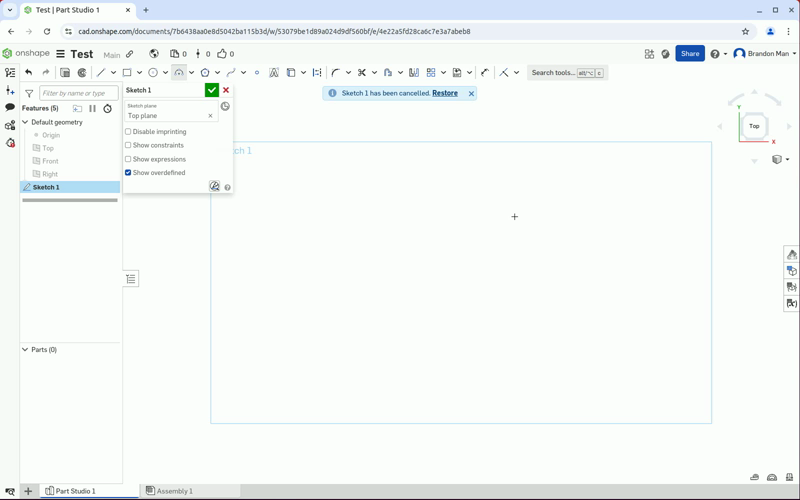
key_up(shift)
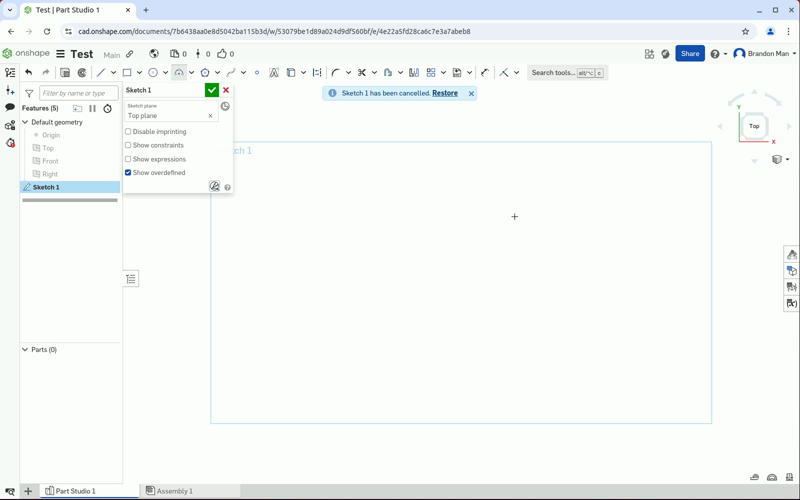
key_down(shift)
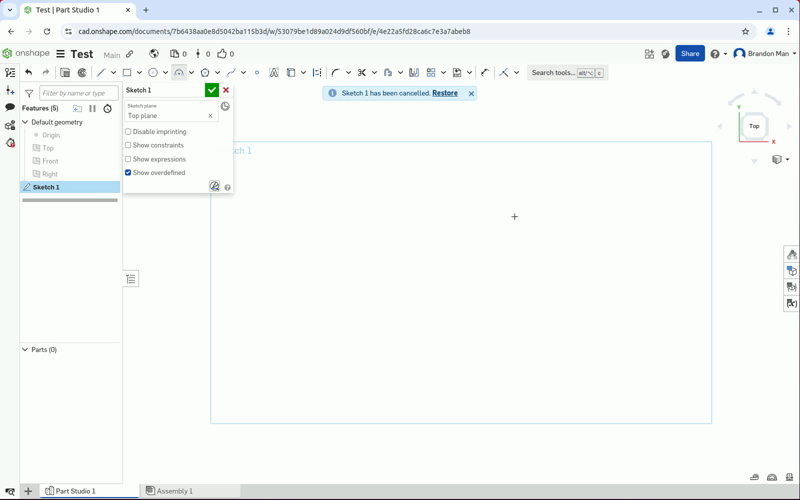
mouse_move(542, 258)
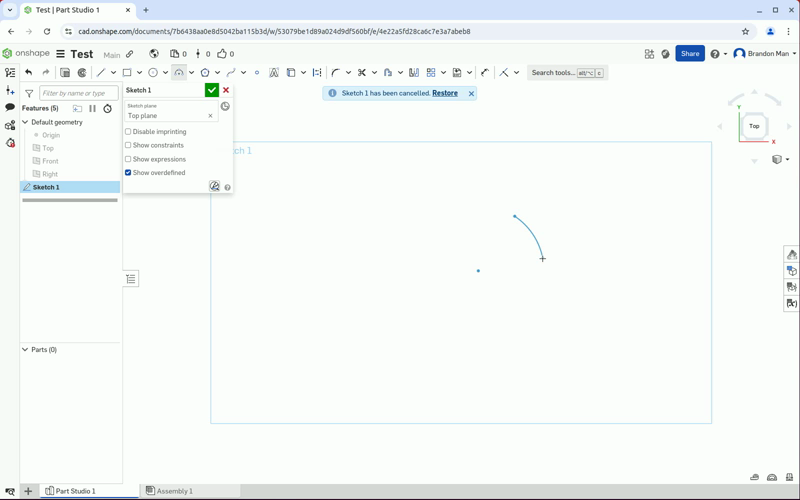
click(542, 258)
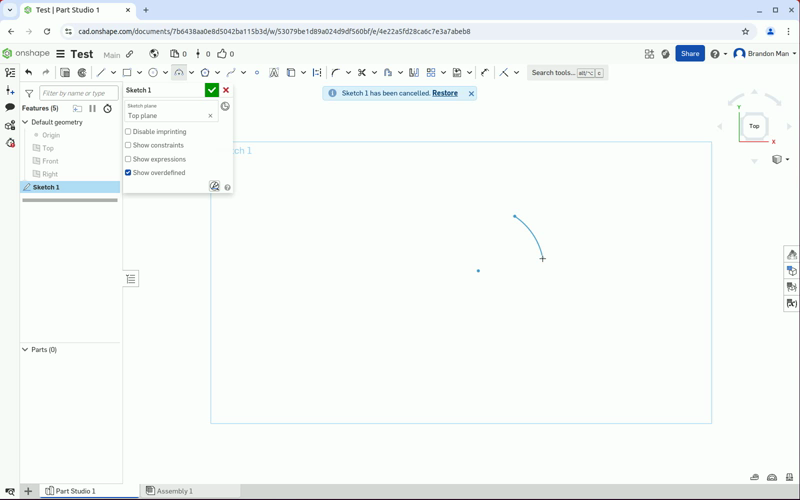
mouse_move(531, 234)
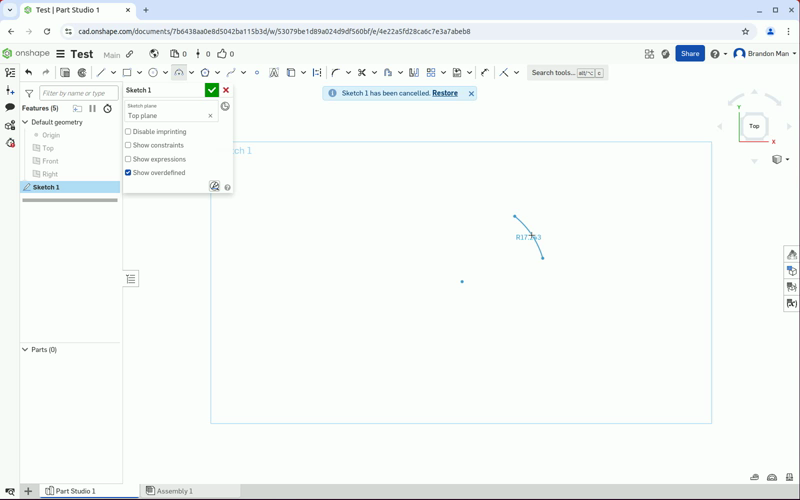
click(531, 234)
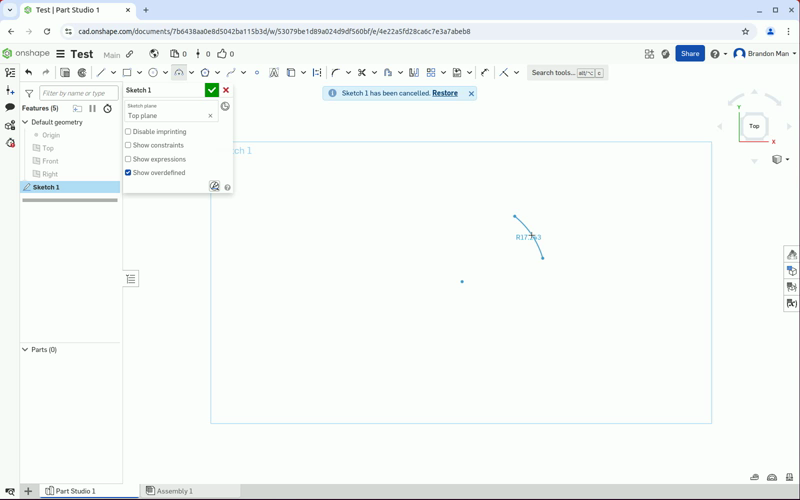
key_up(shift)
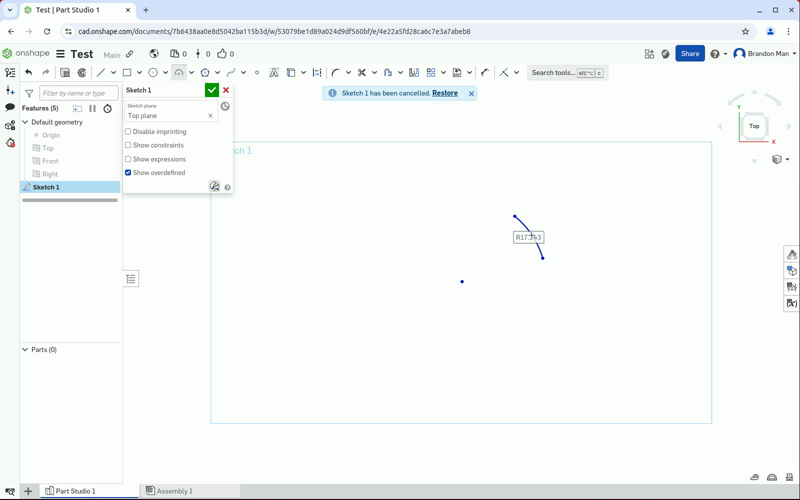
mouse_move(542, 258)
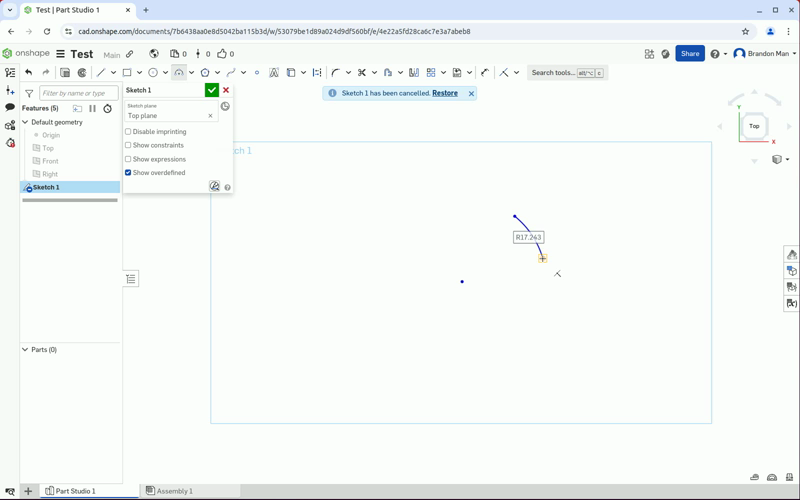
click(542, 258)
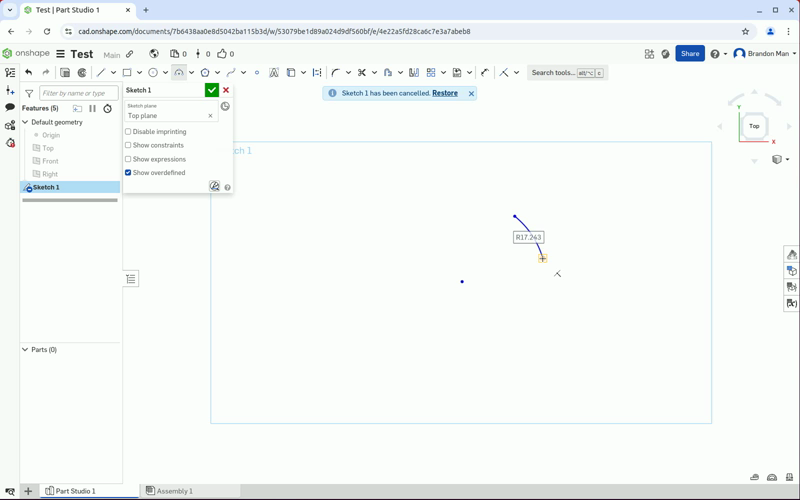
key_down(shift)
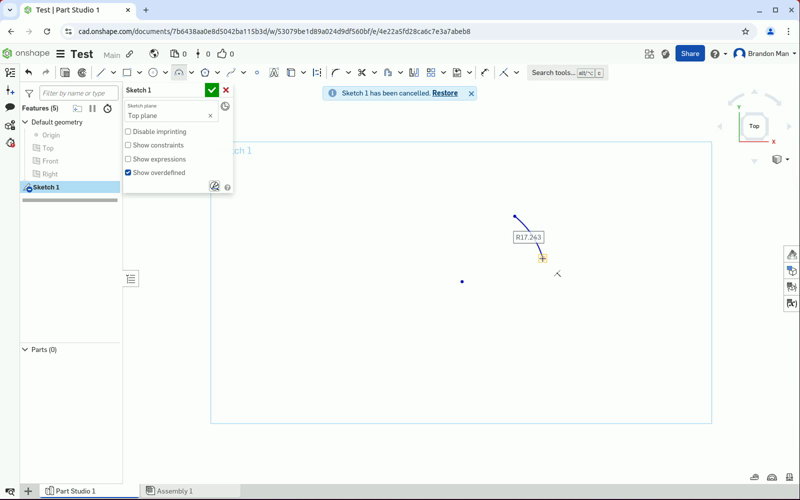
mouse_move(560, 180)
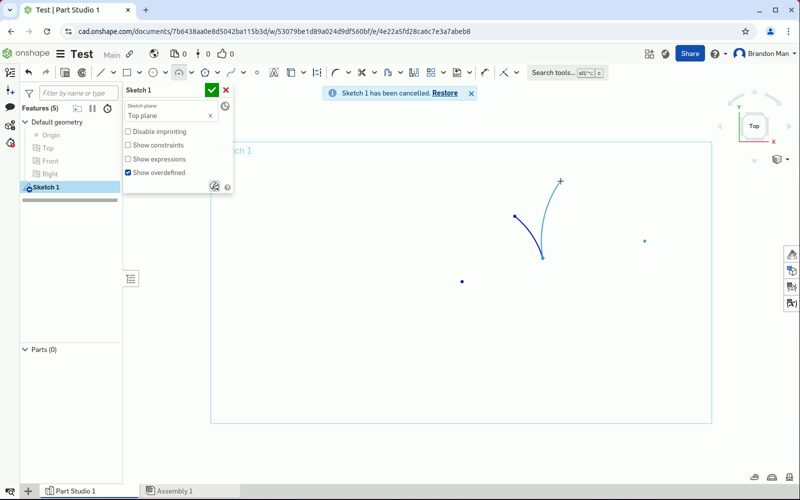
click(560, 180)
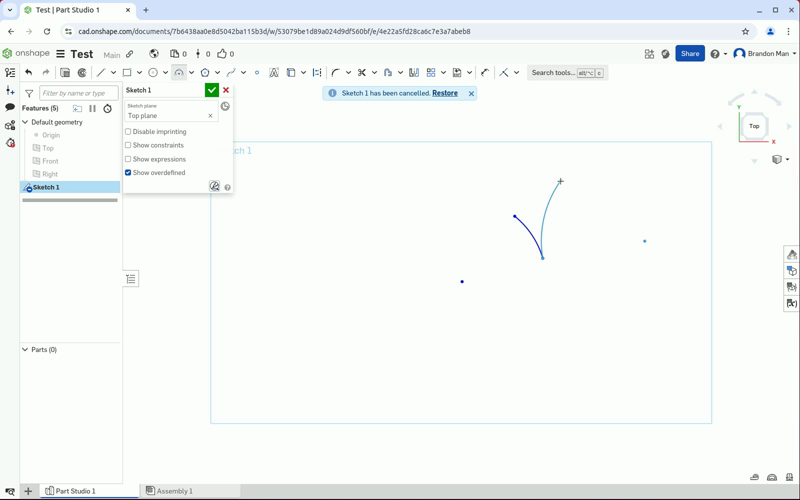
mouse_move(572, 224)
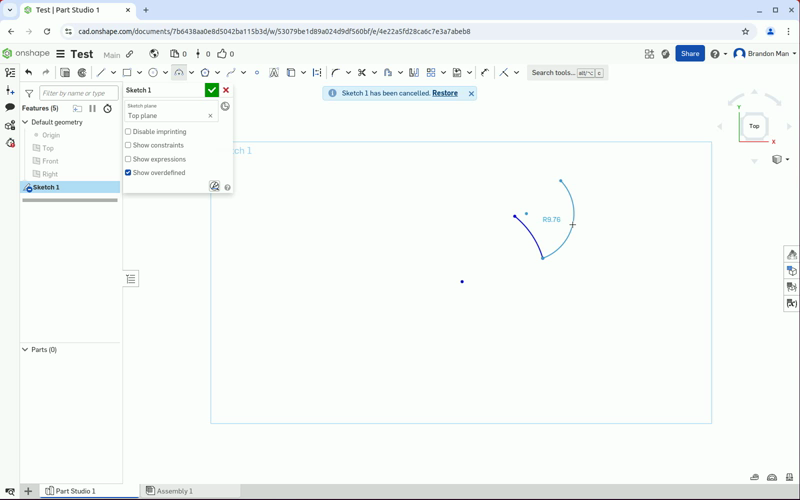
click(572, 224)
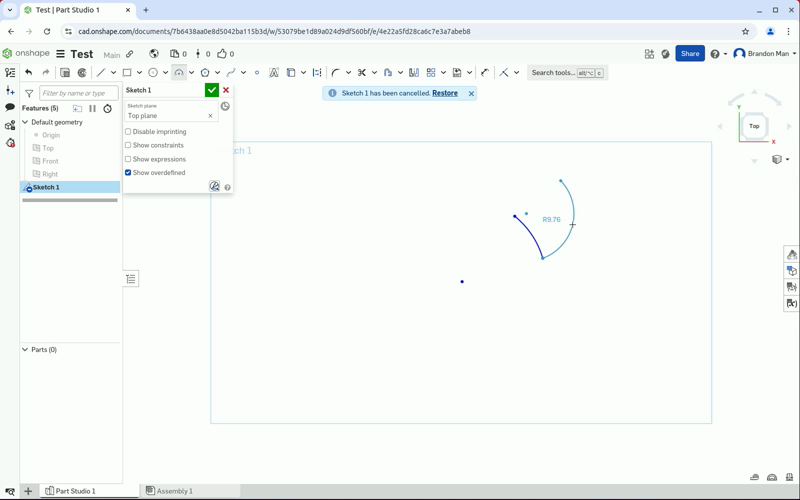
key_up(shift)
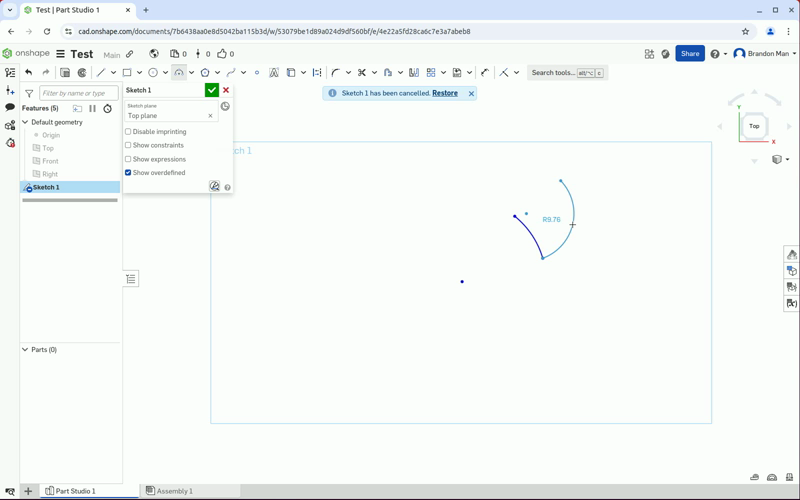
key(esc)
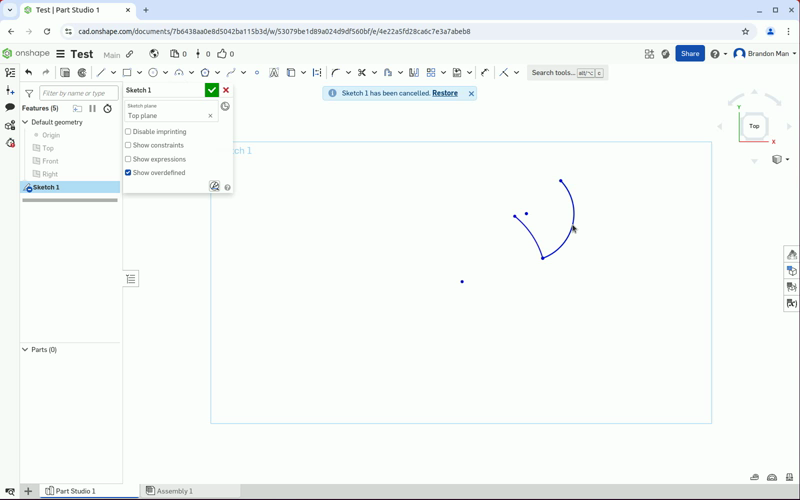
key(l)
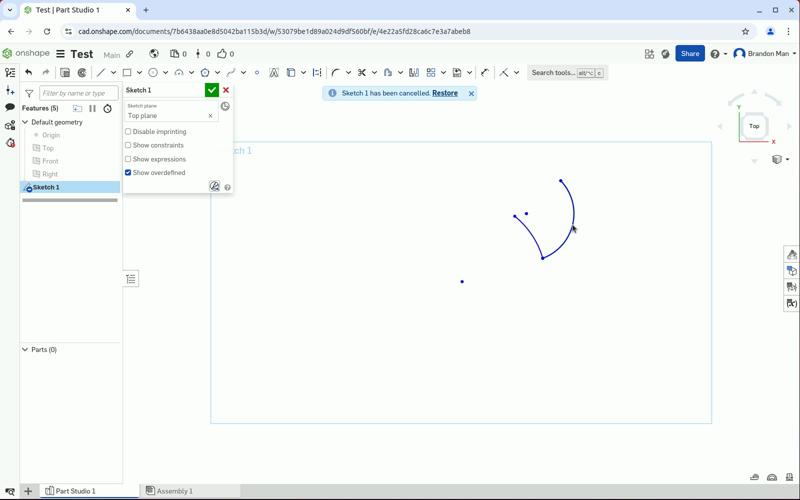
mouse_move(560, 180)
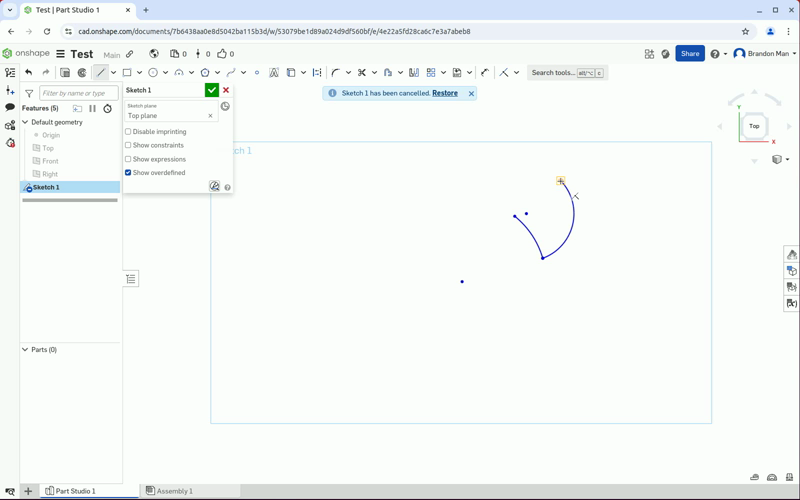
click(560, 180)
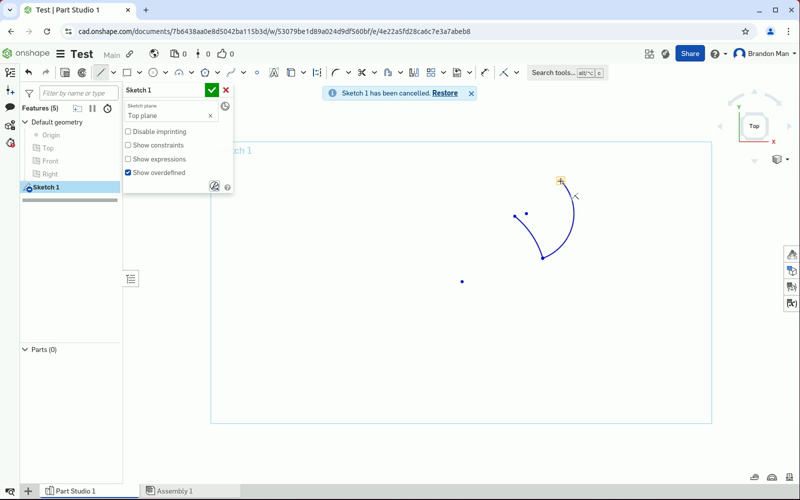
mouse_move(589, 180)
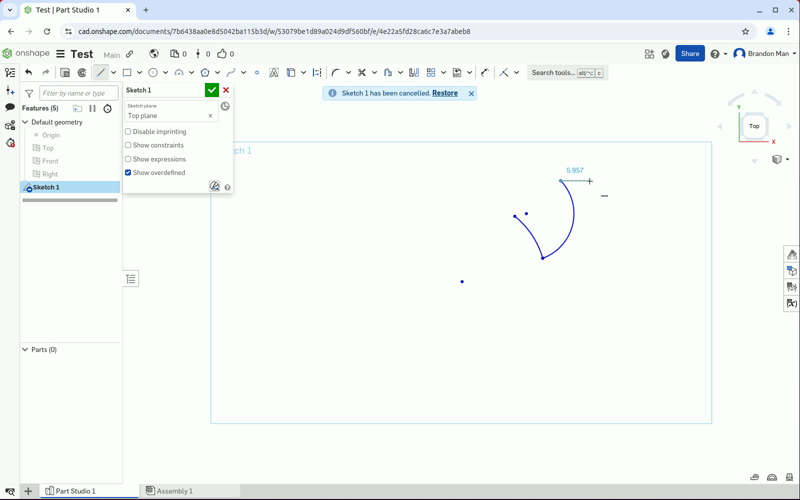
key_down(shift)
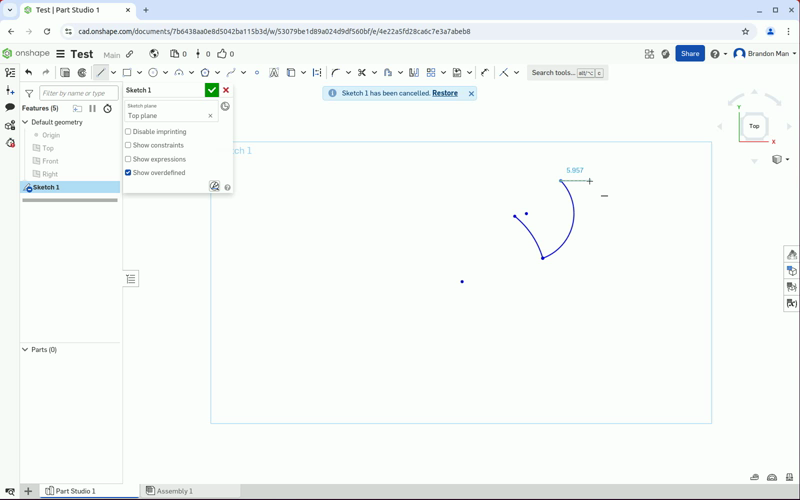
mouse_move(514, 216)
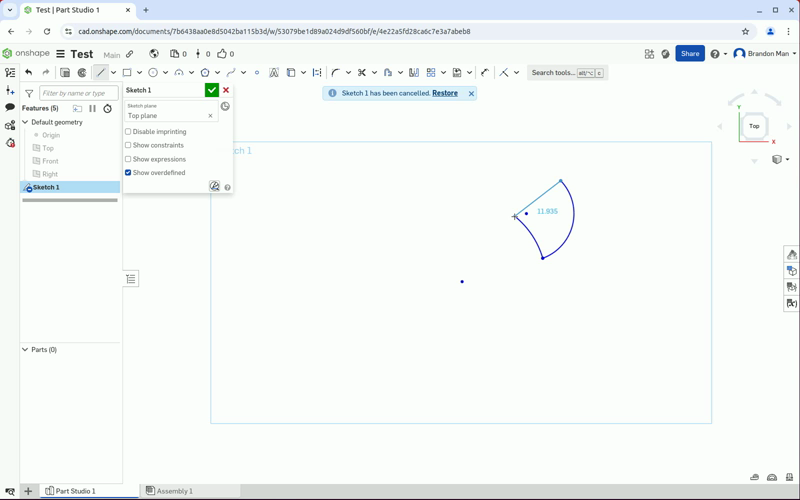
key_up(shift)
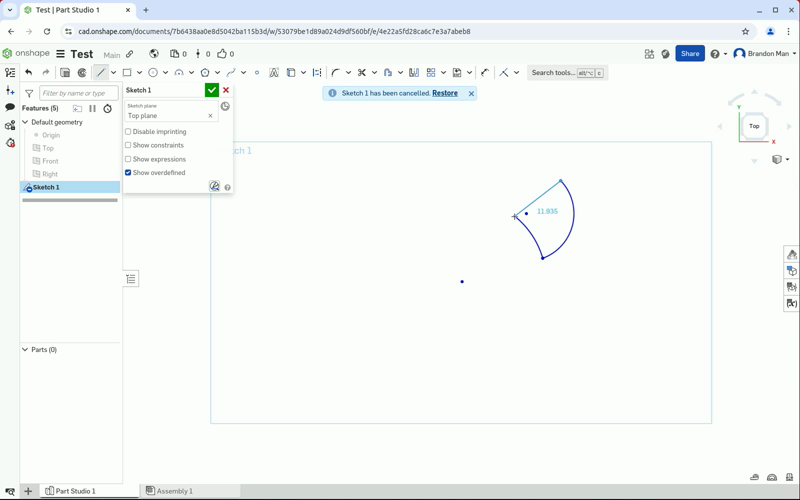
click(514, 216)
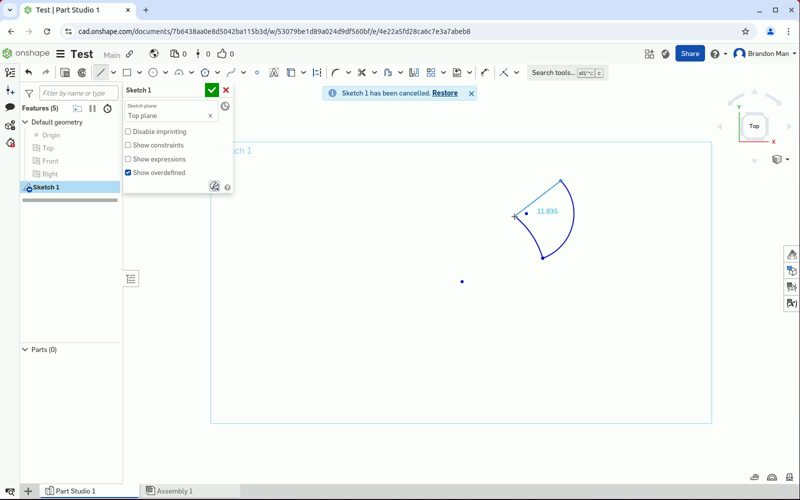
key(esc)
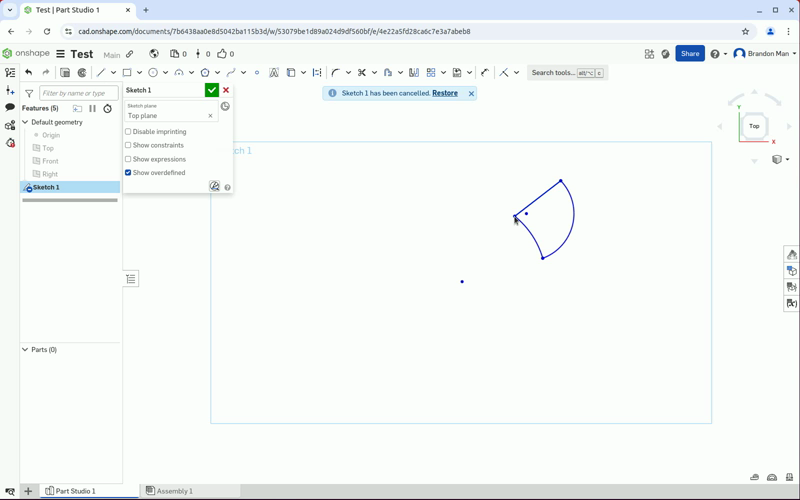
mouse_move(552, 191)
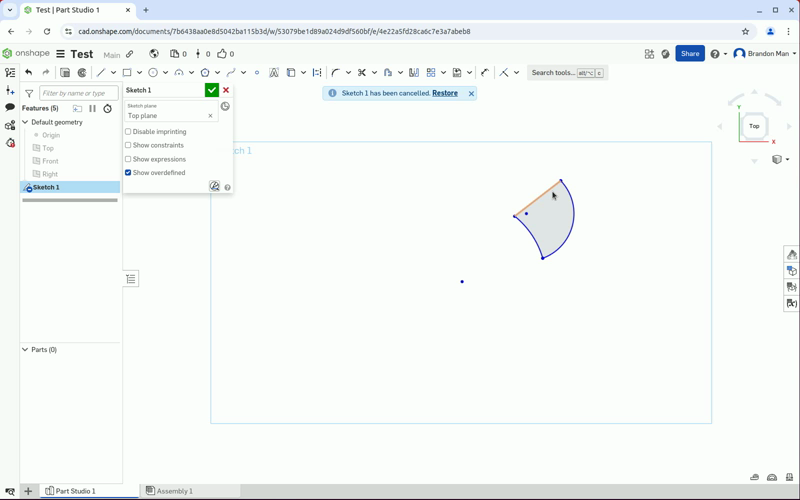
click(552, 191)
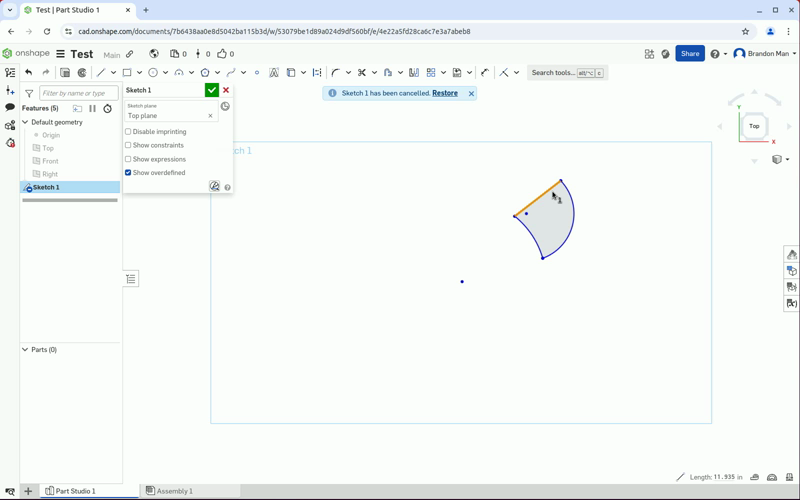
mouse_move(73, 352)
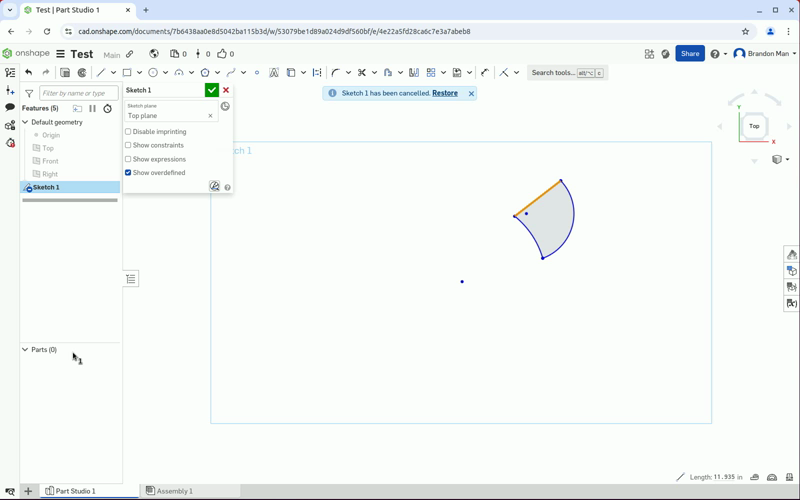
key(shift+y)
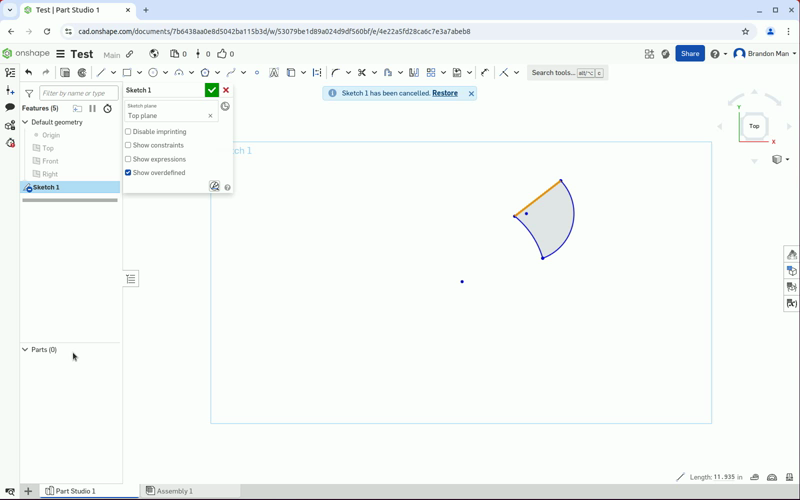
key(shift+e)
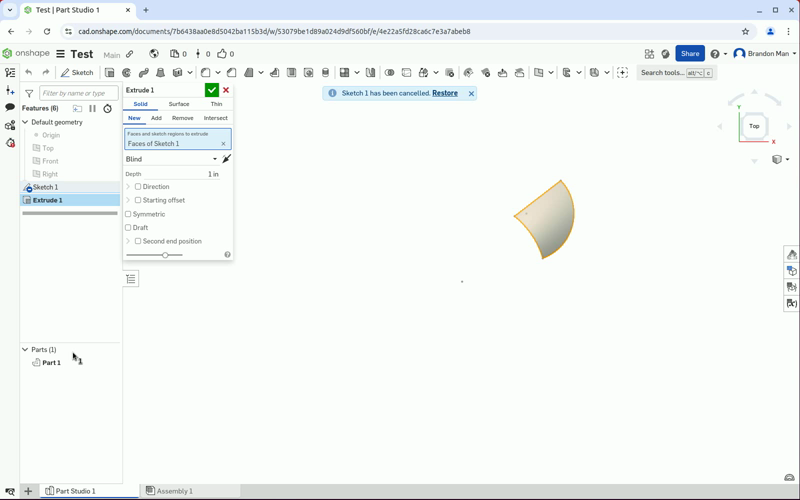
mouse_move(143, 106)
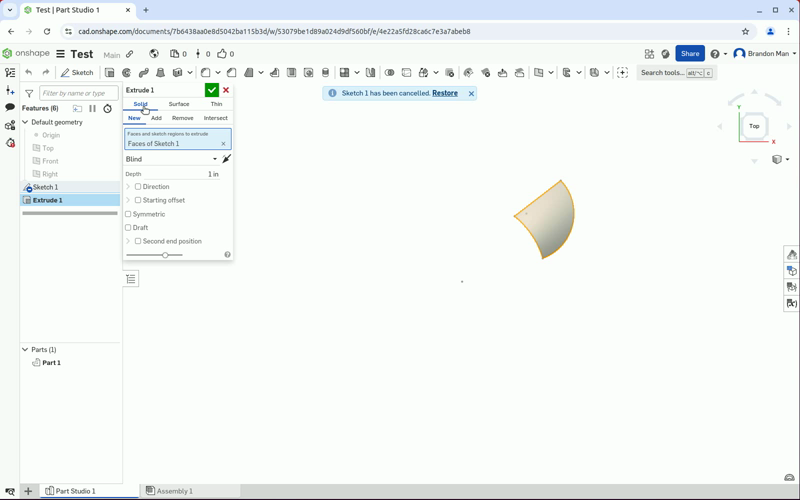
click(143, 106)
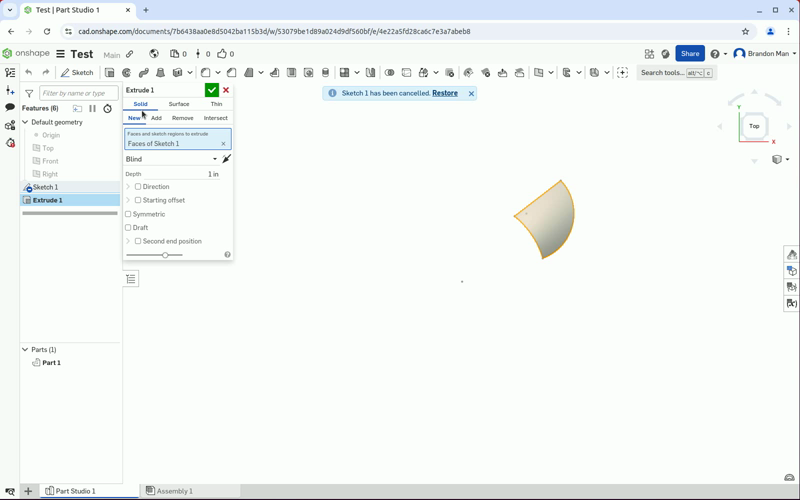
mouse_move(137, 120)
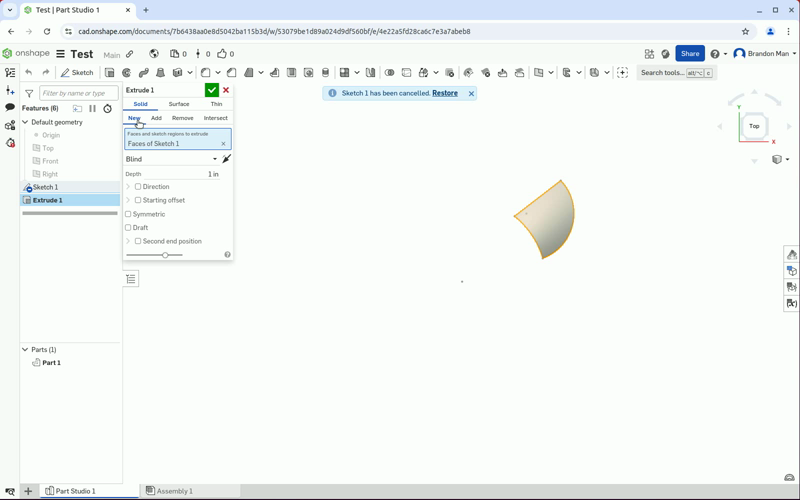
click(137, 120)
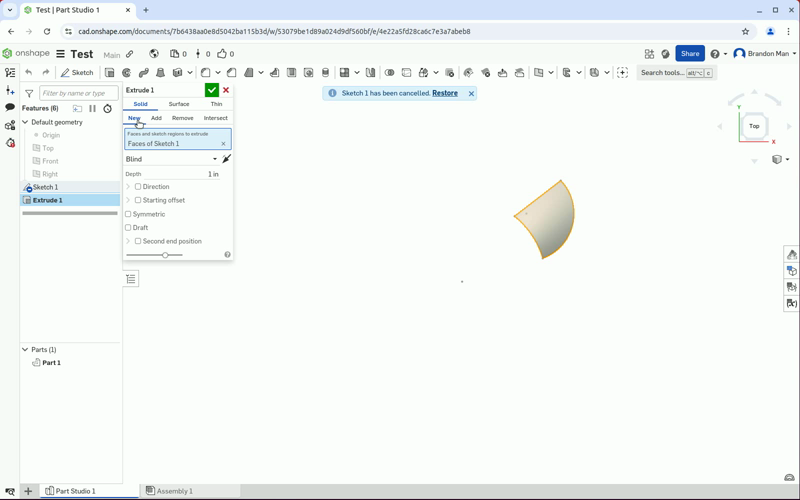
key(tab, 4)
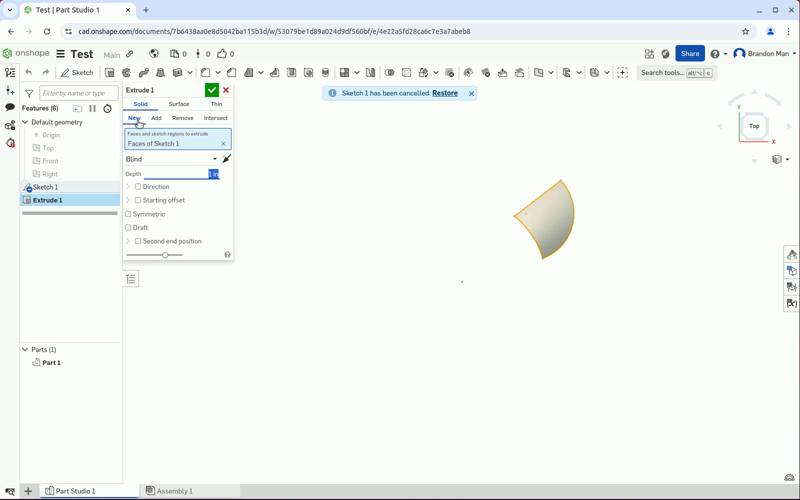
text(-2.889)
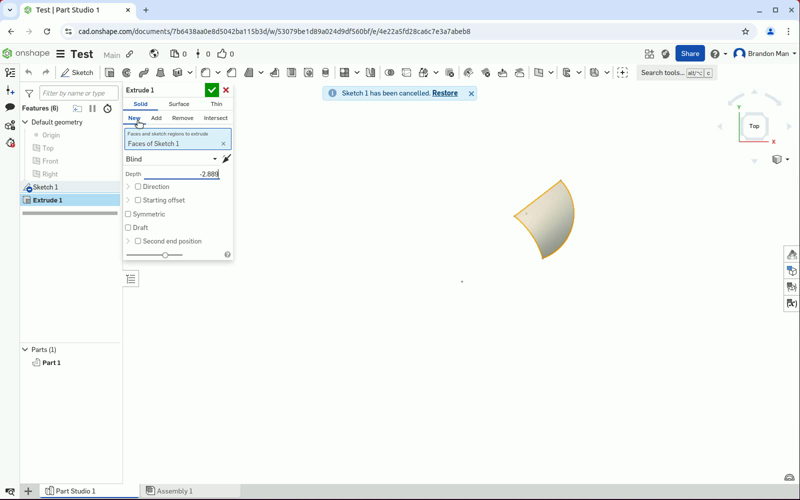
key(enter)
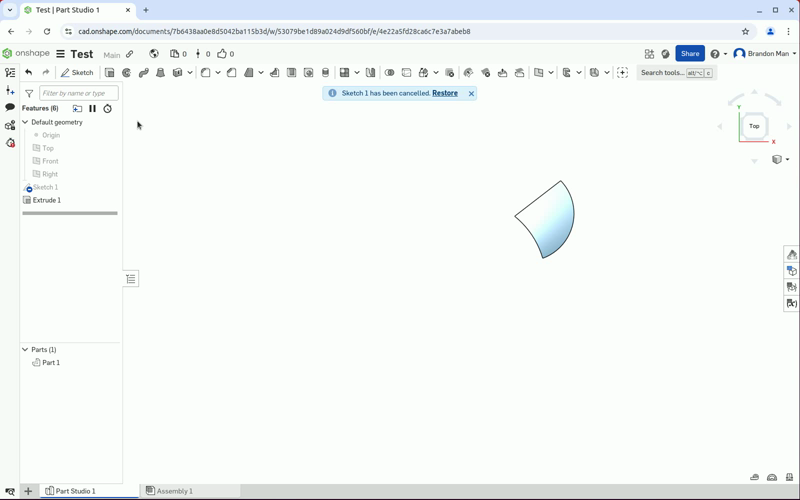
key(shift+h)
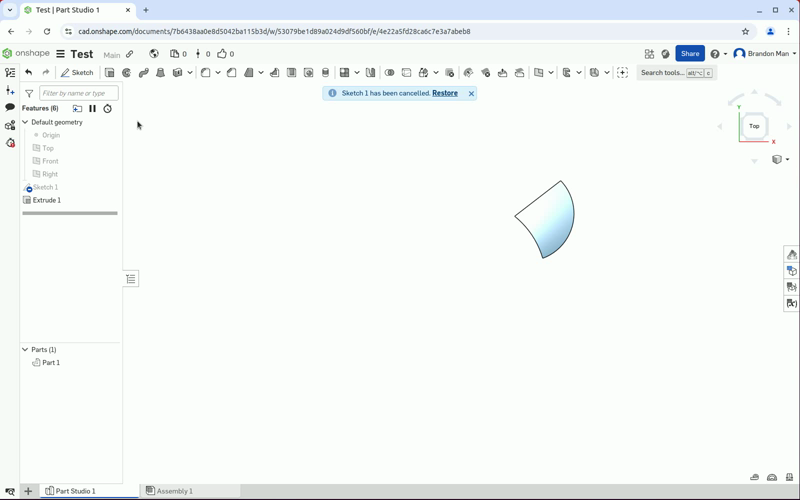
key(shift+h)
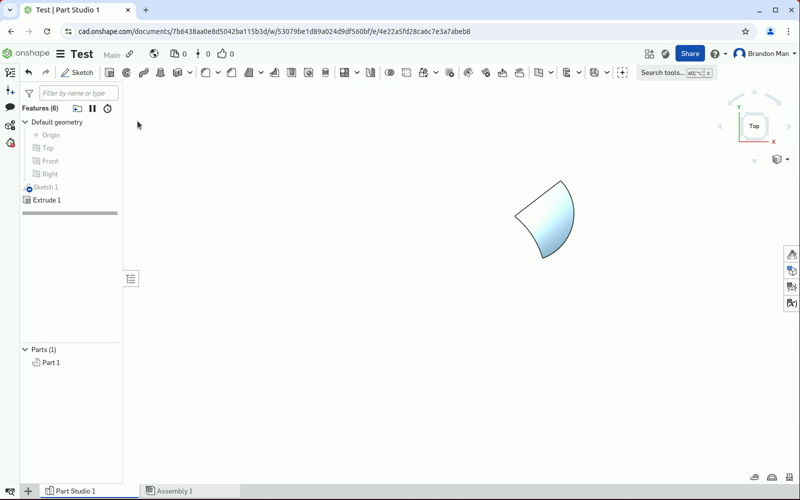
mouse_move(73, 189)
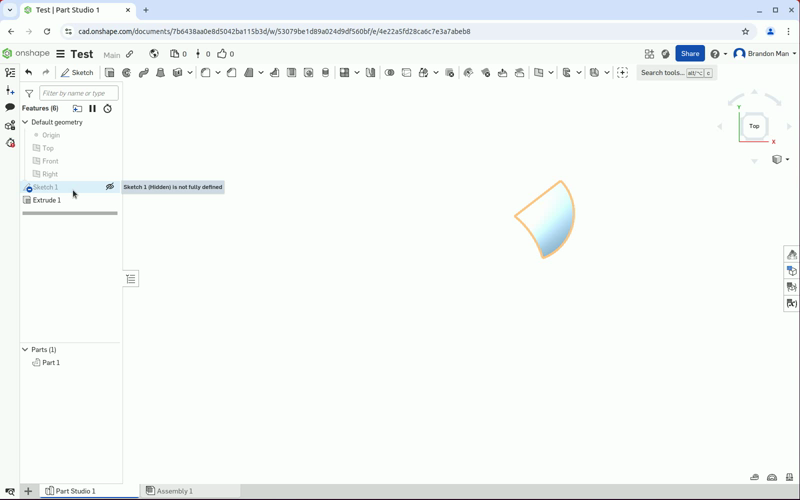
click(73, 189)
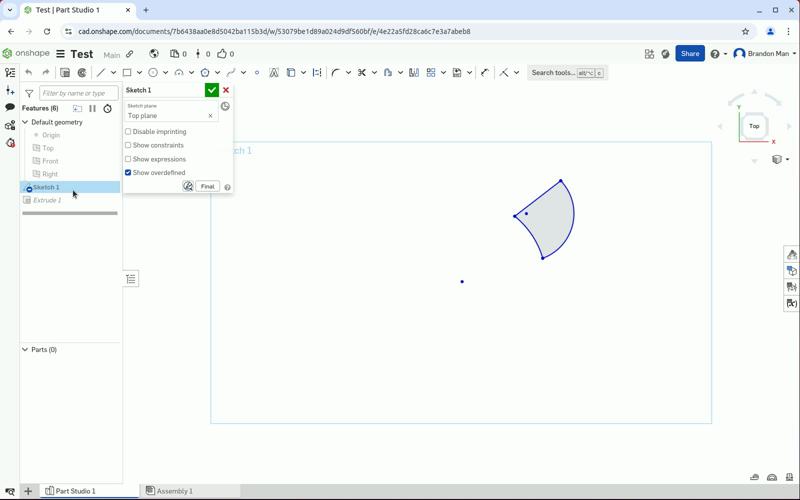
mouse_move(229, 92)
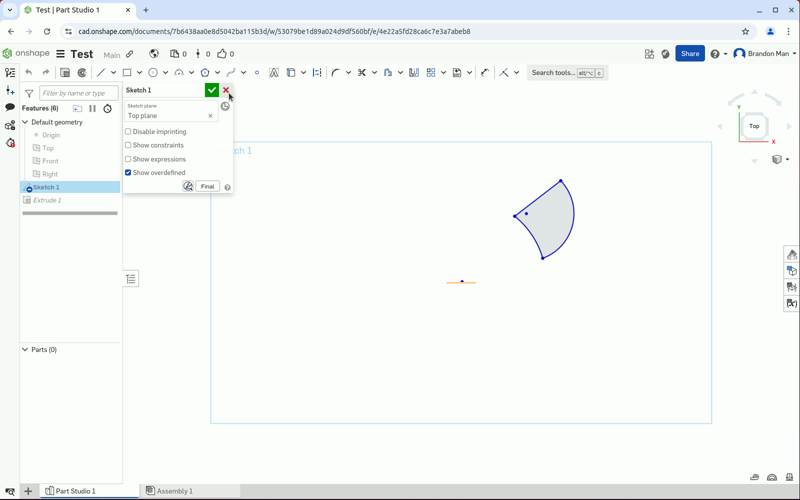
click(229, 92)
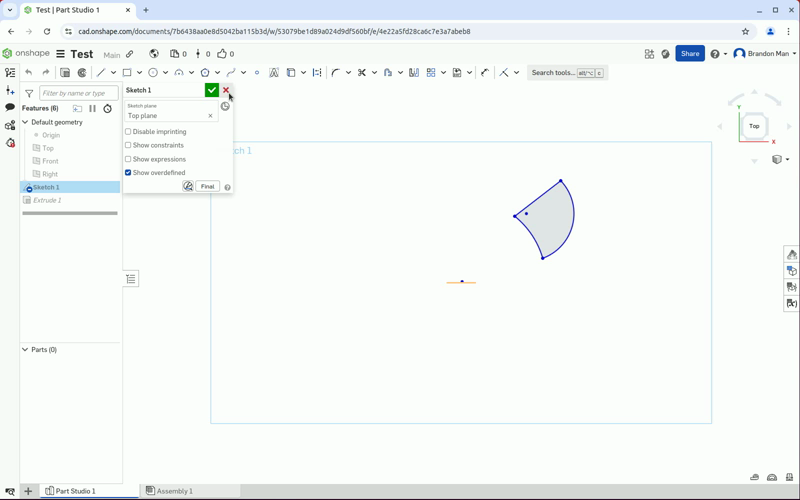
key(shift+s)
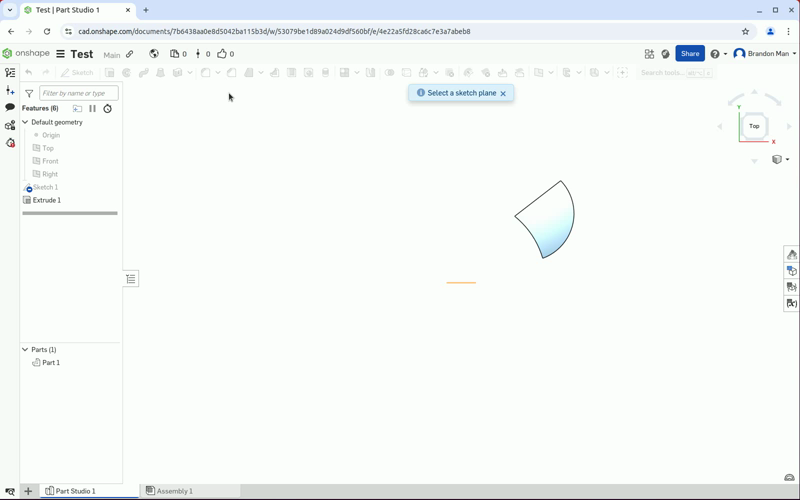
mouse_move(73, 150)
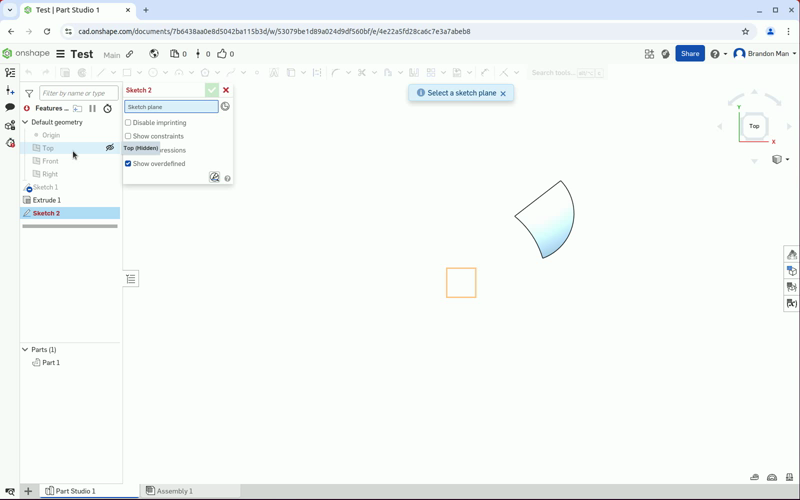
click(73, 150)
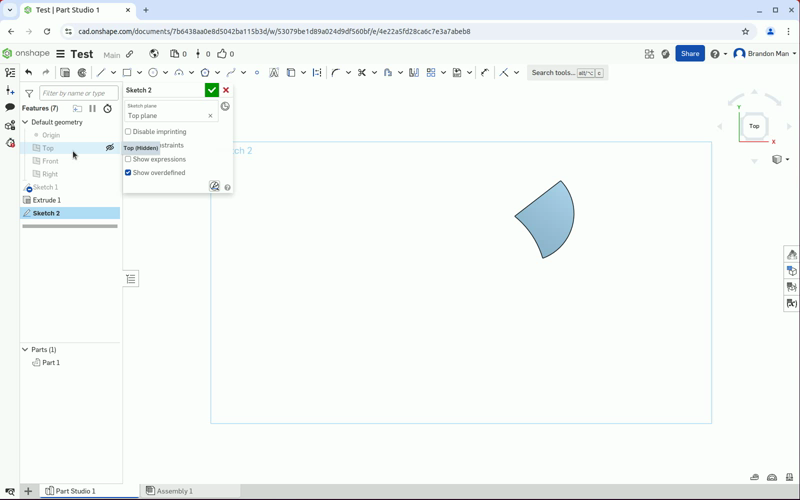
mouse_move(73, 352)
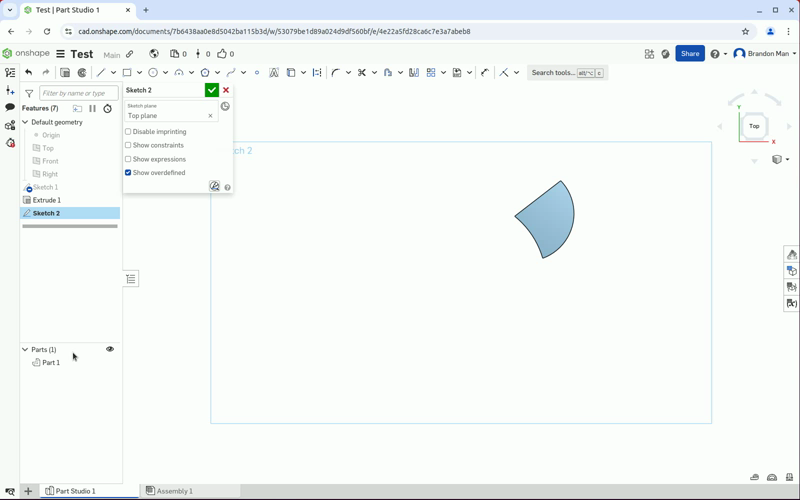
key(y)
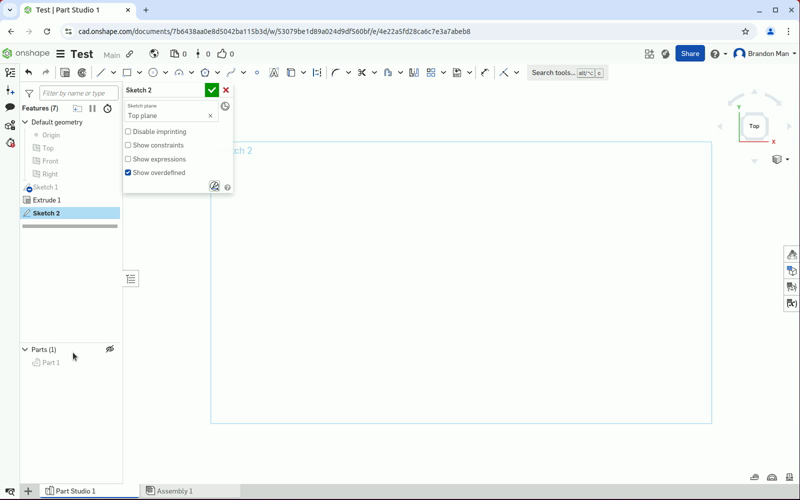
key(a)
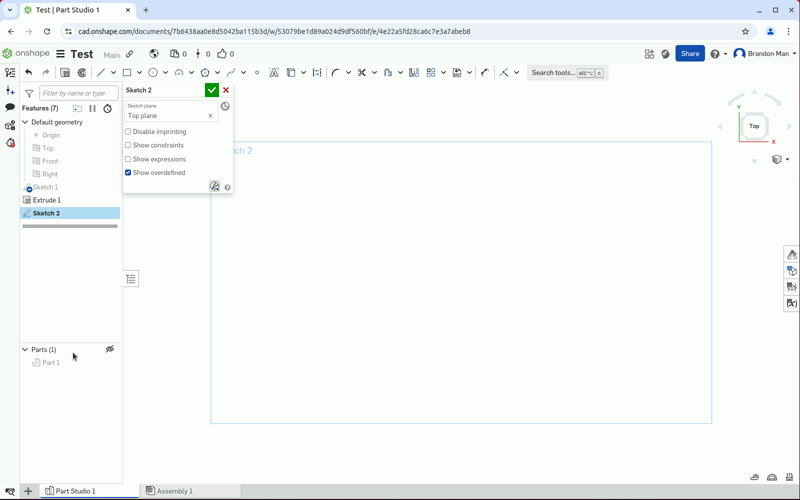
key_down(shift)
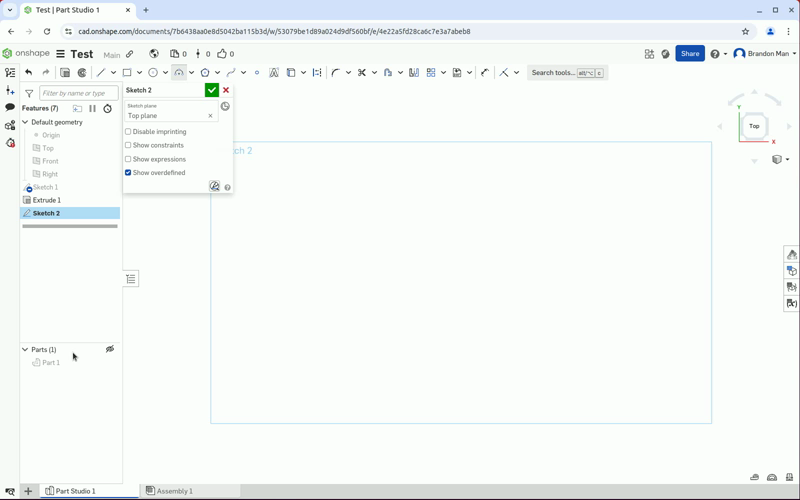
mouse_move(361, 180)
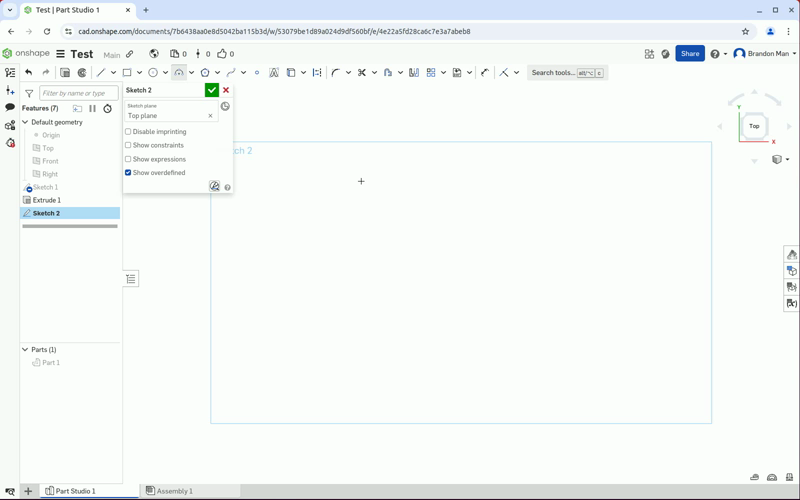
click(361, 180)
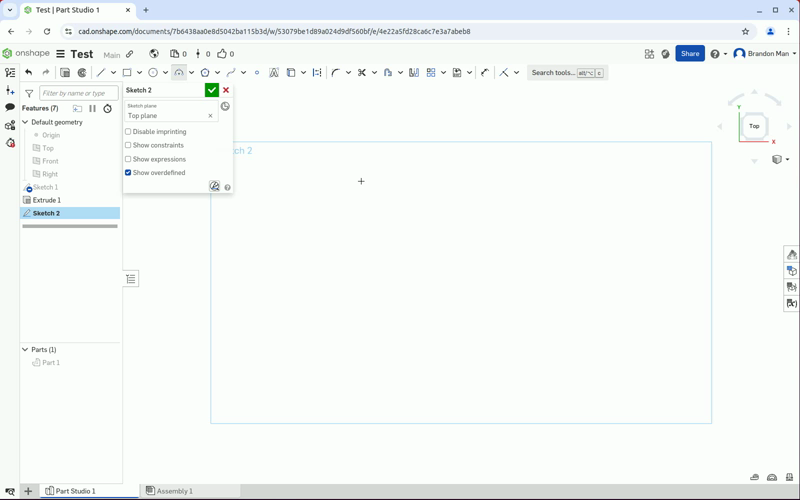
key_up(shift)
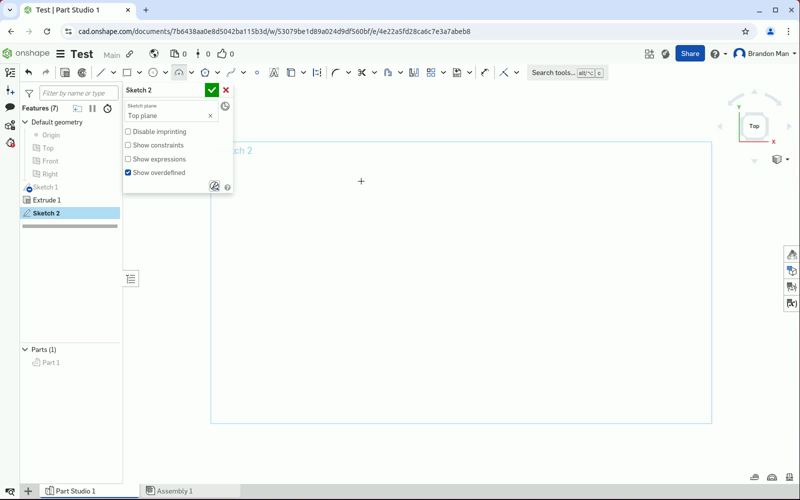
key_down(shift)
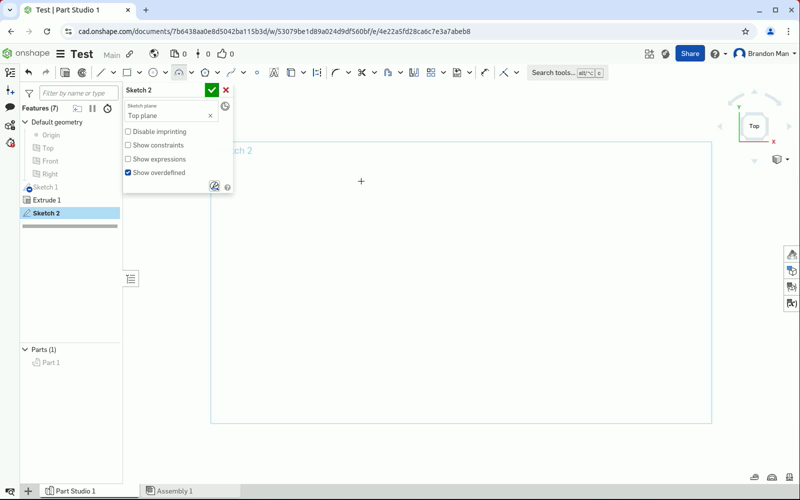
mouse_move(378, 257)
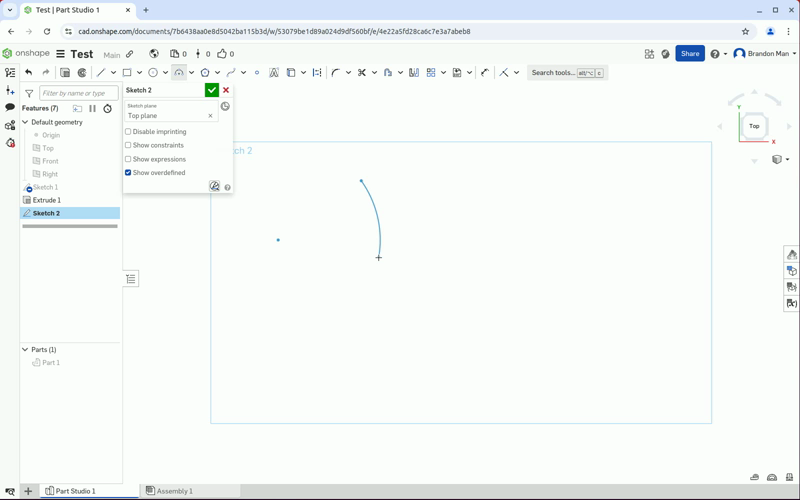
click(378, 257)
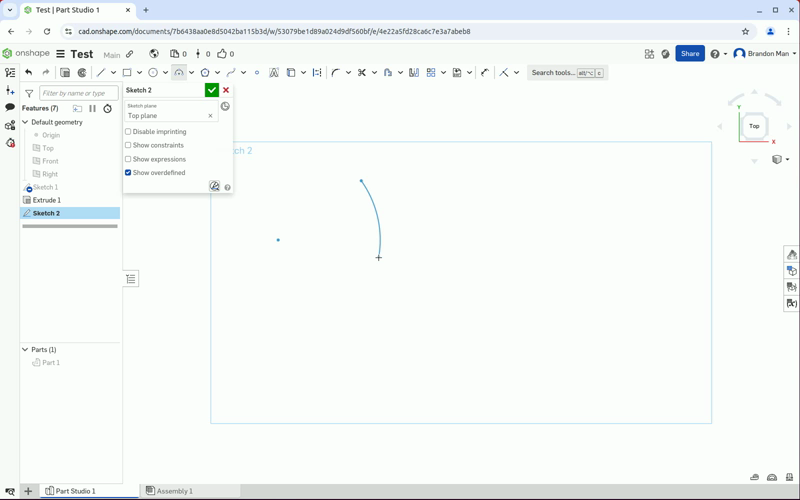
mouse_move(349, 224)
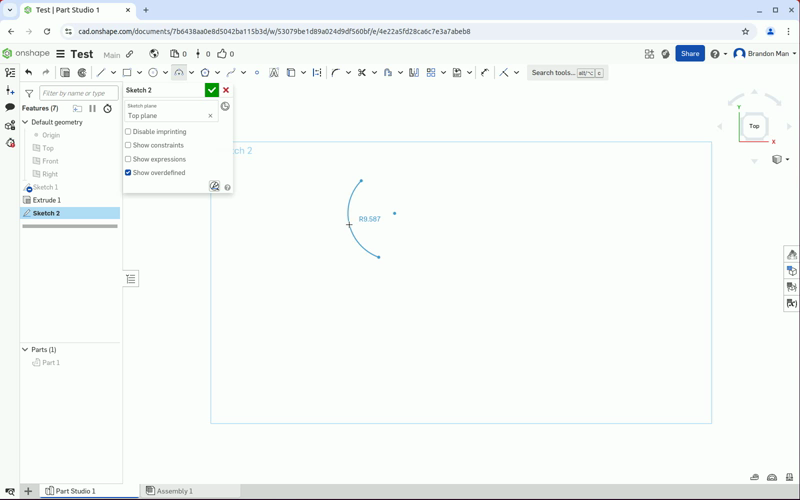
click(349, 224)
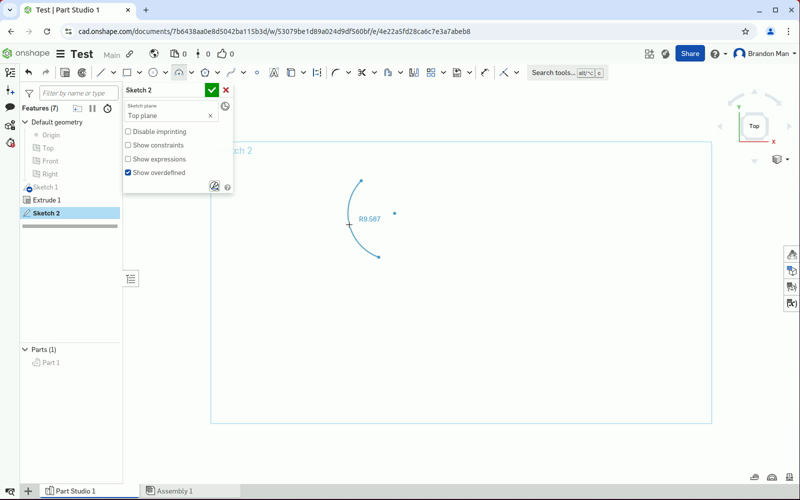
key_up(shift)
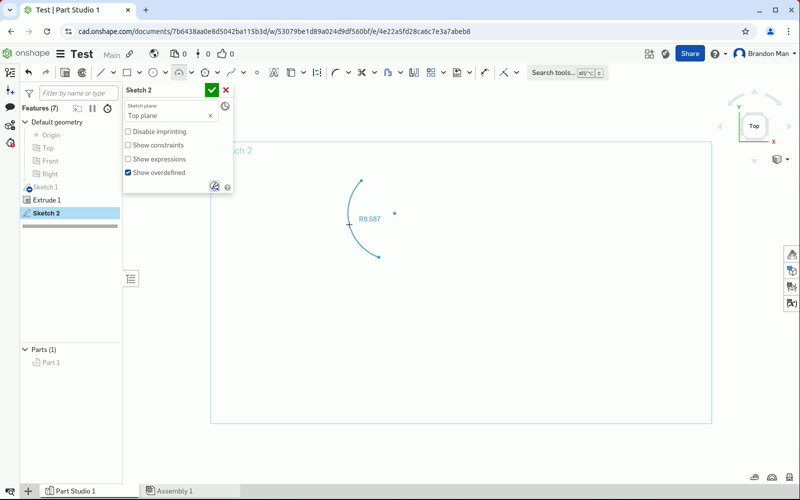
mouse_move(378, 257)
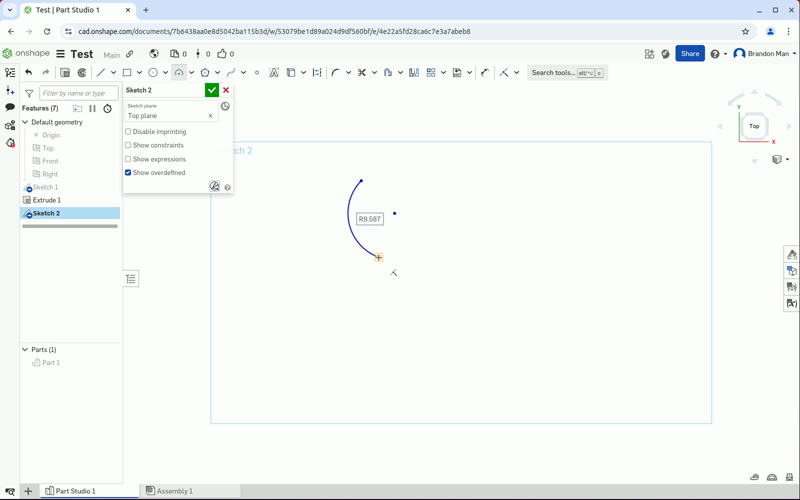
click(378, 257)
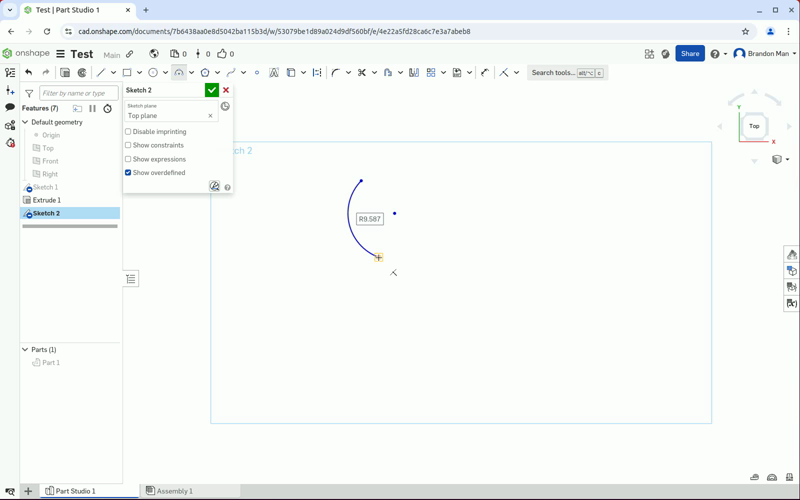
key_down(shift)
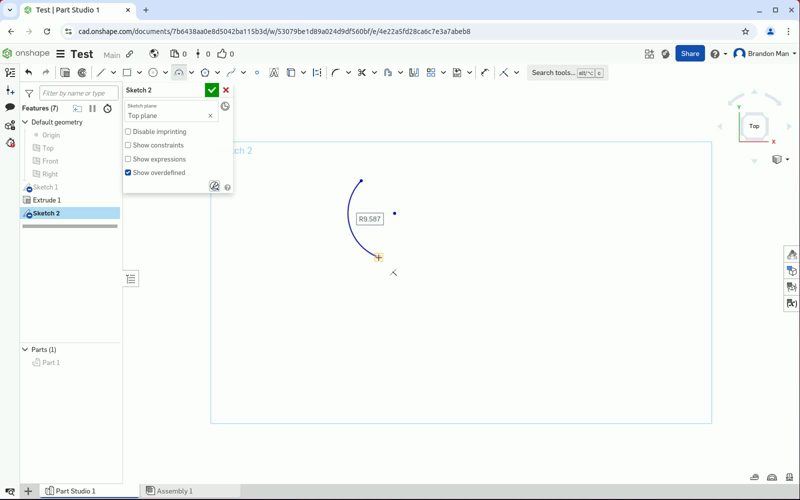
mouse_move(407, 216)
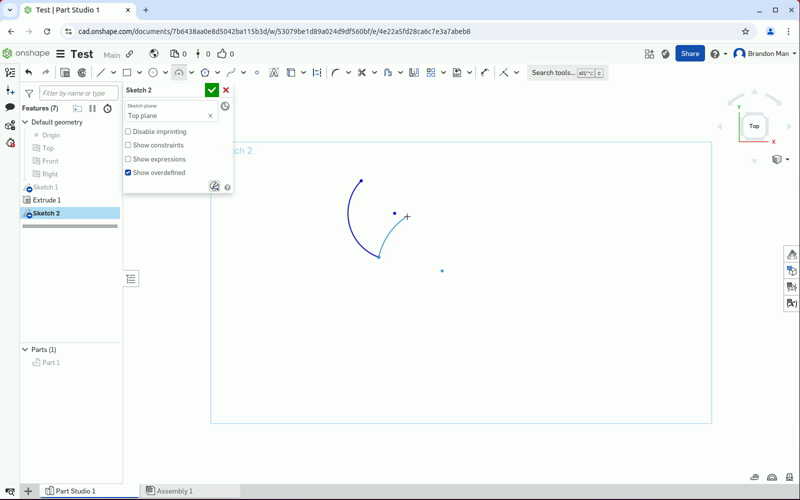
click(407, 216)
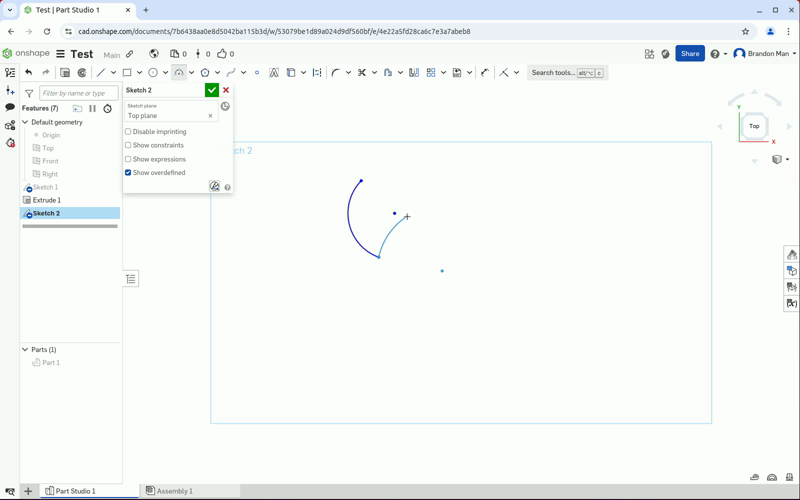
mouse_move(389, 234)
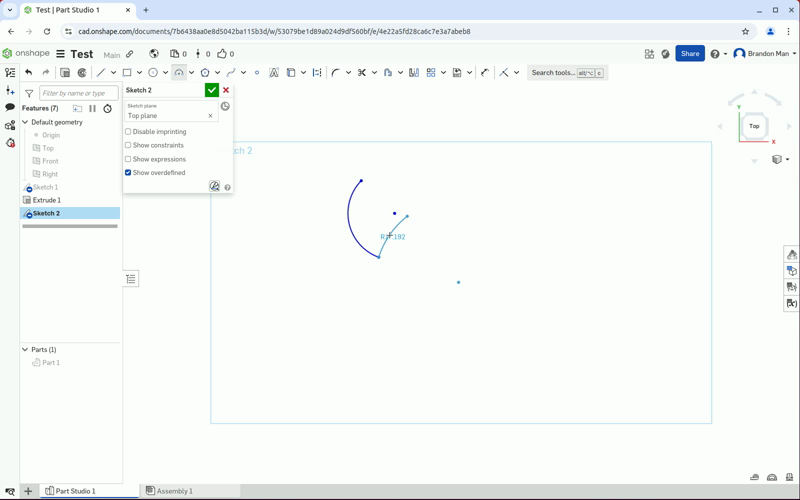
click(389, 234)
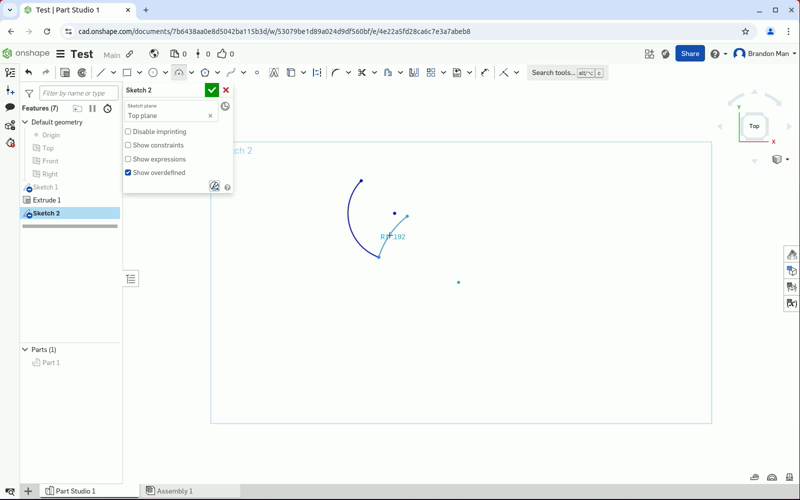
key_up(shift)
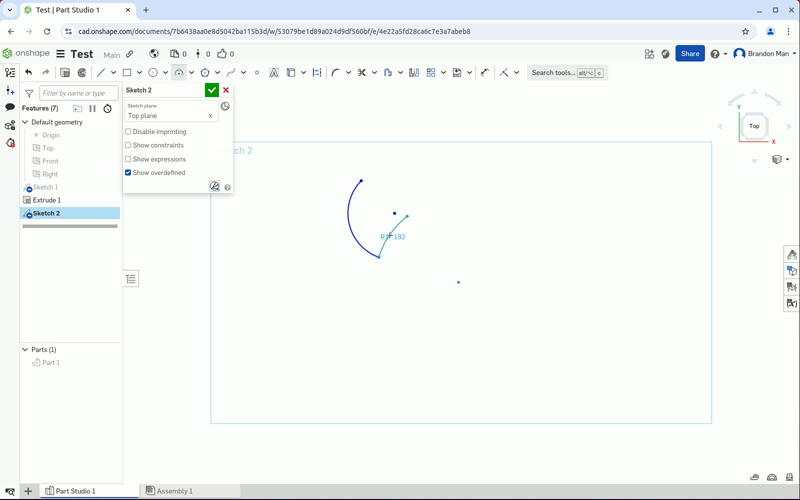
key(esc)
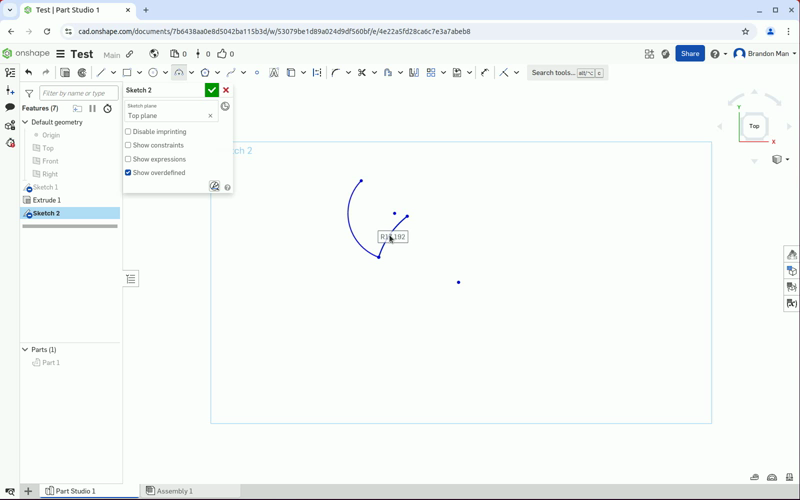
key(l)
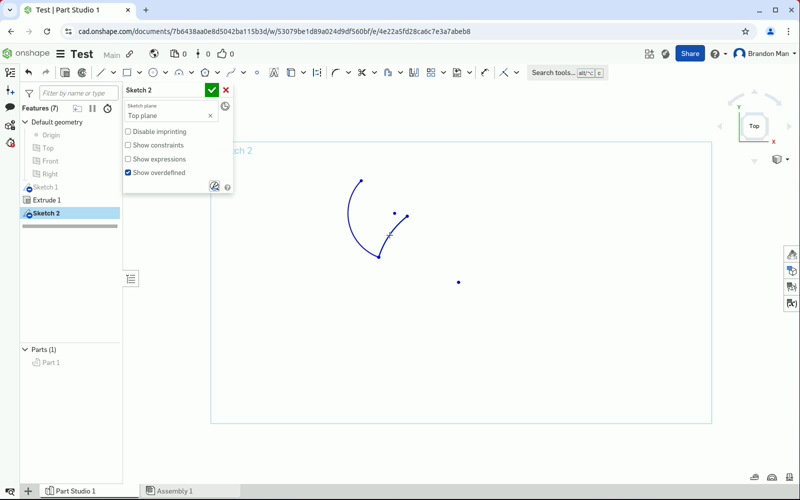
mouse_move(407, 216)
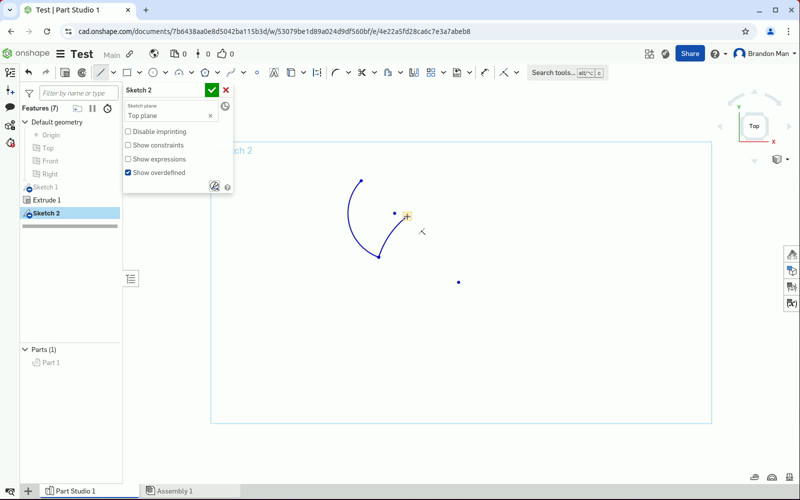
click(407, 216)
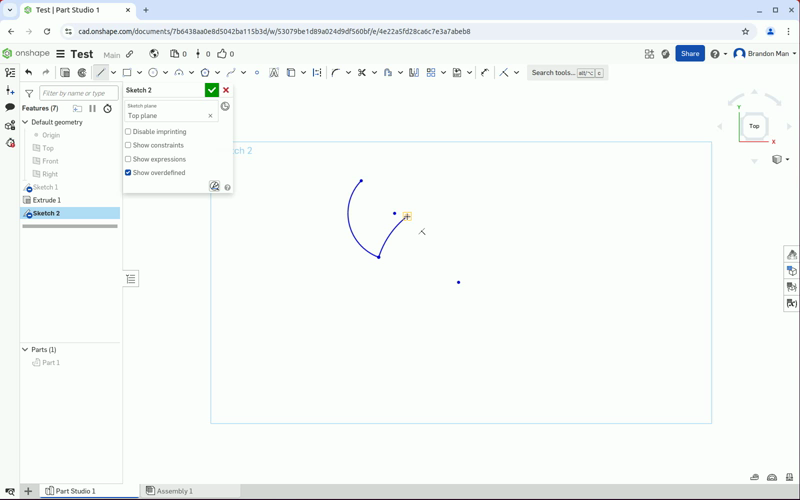
mouse_move(437, 216)
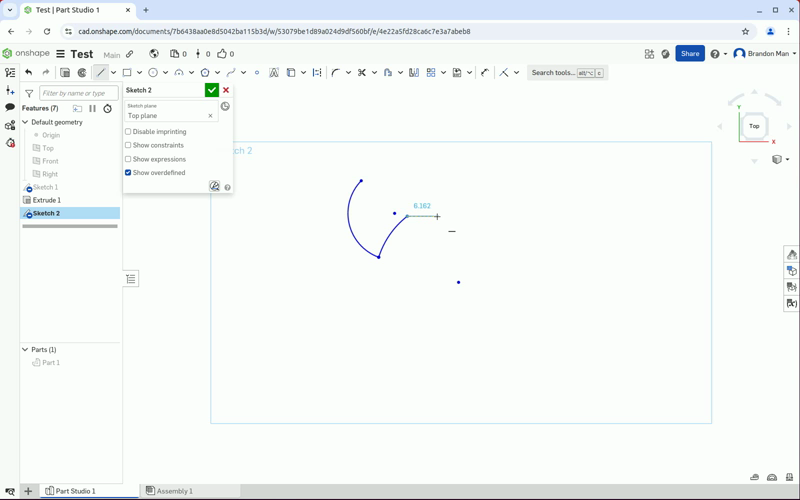
key_down(shift)
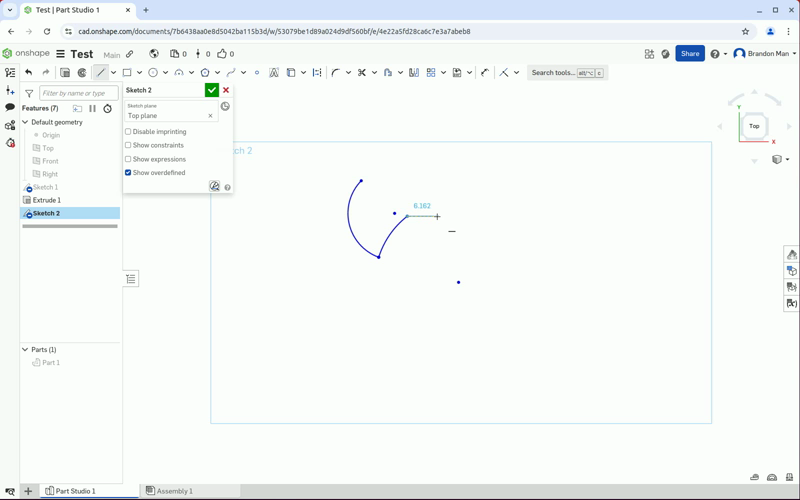
mouse_move(361, 180)
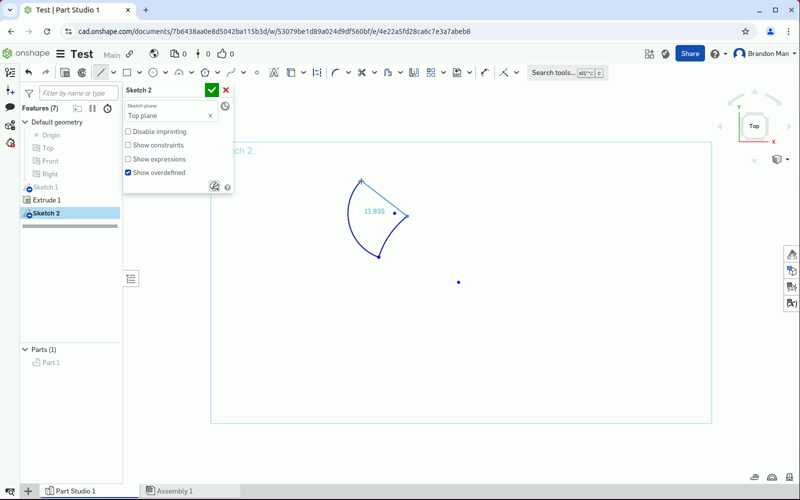
key_up(shift)
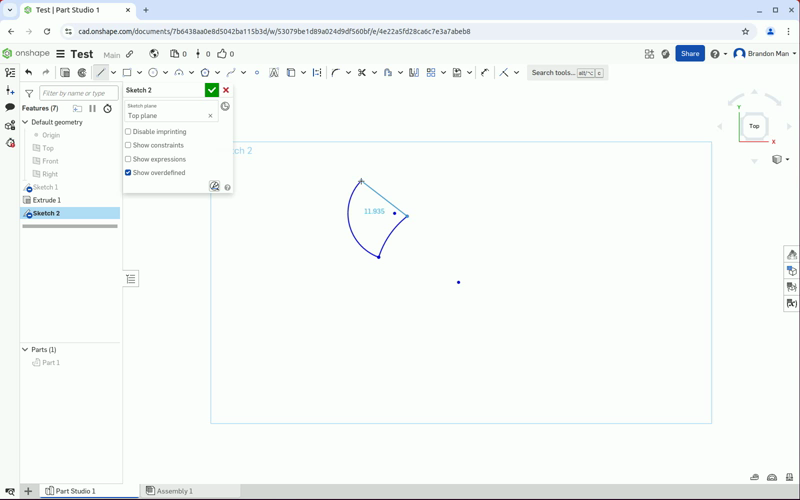
click(361, 180)
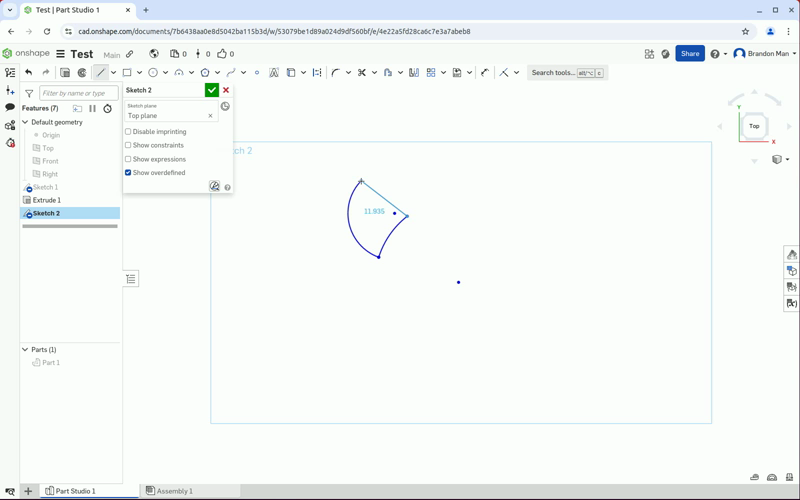
key(esc)
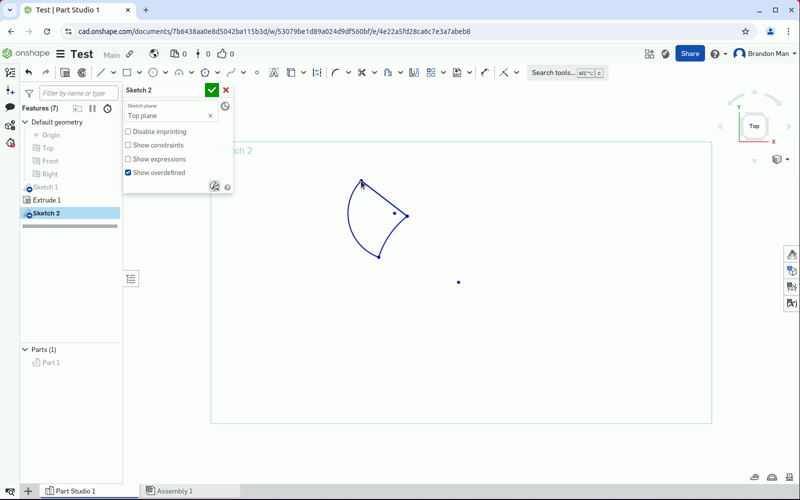
mouse_move(365, 243)
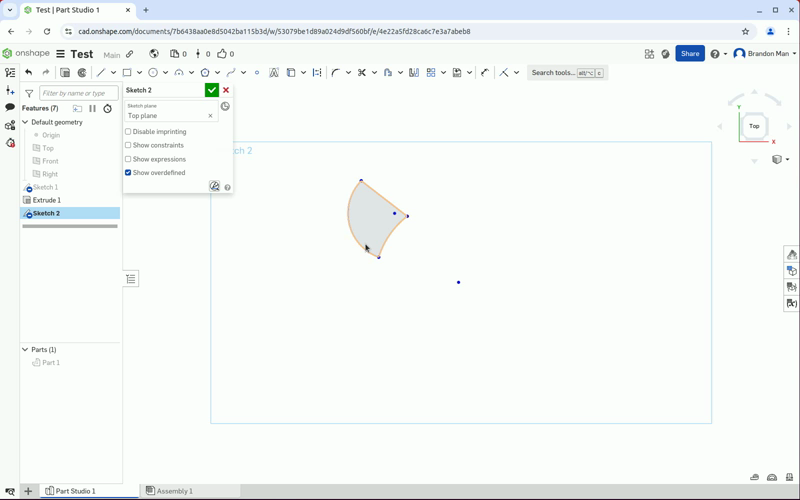
click(365, 243)
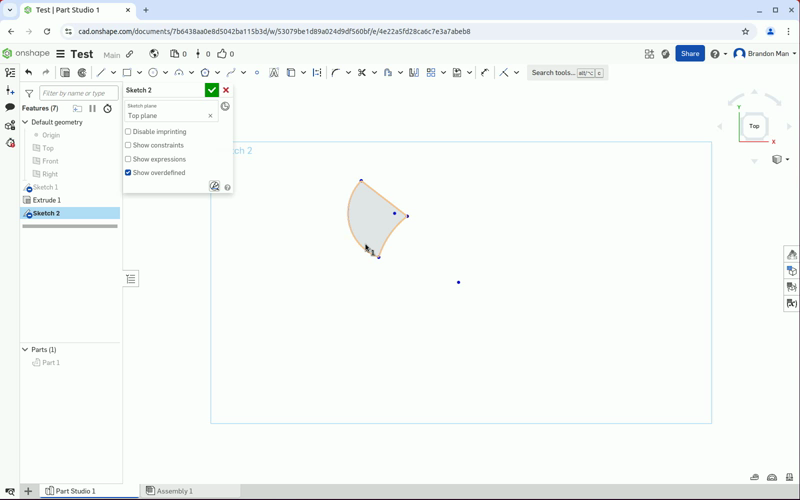
mouse_move(73, 352)
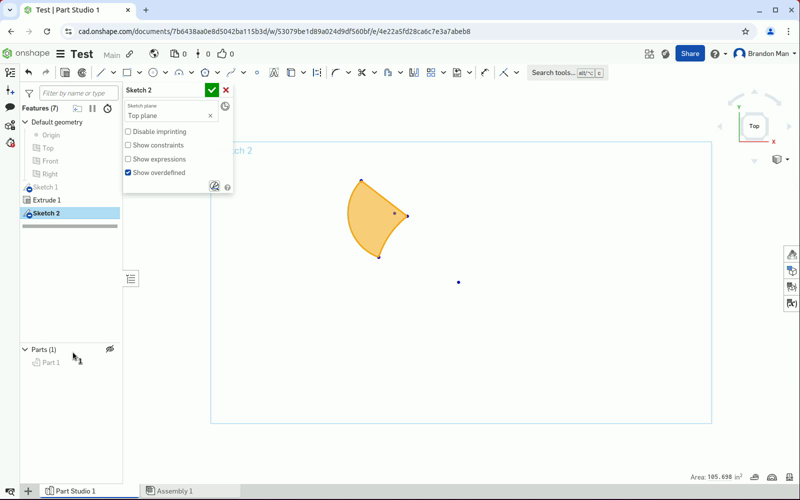
key(shift+y)
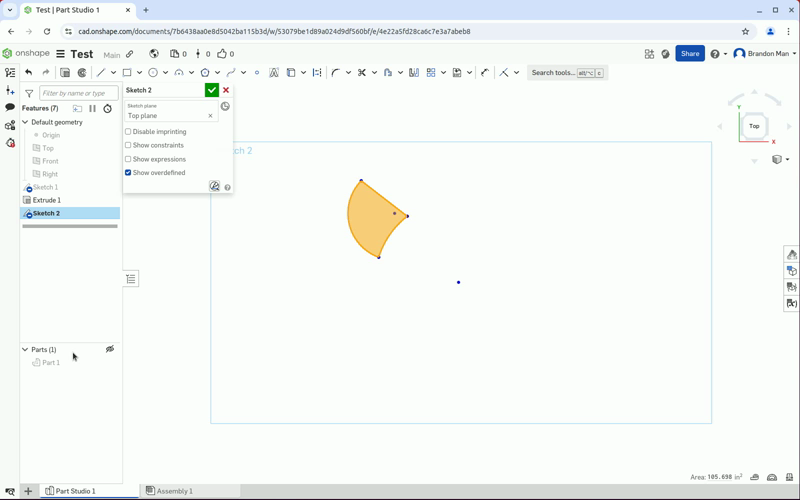
key(shift+e)
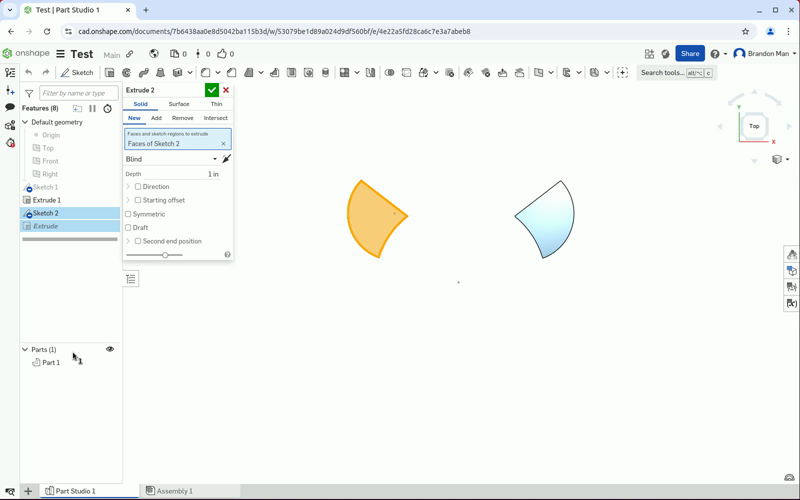
mouse_move(143, 106)
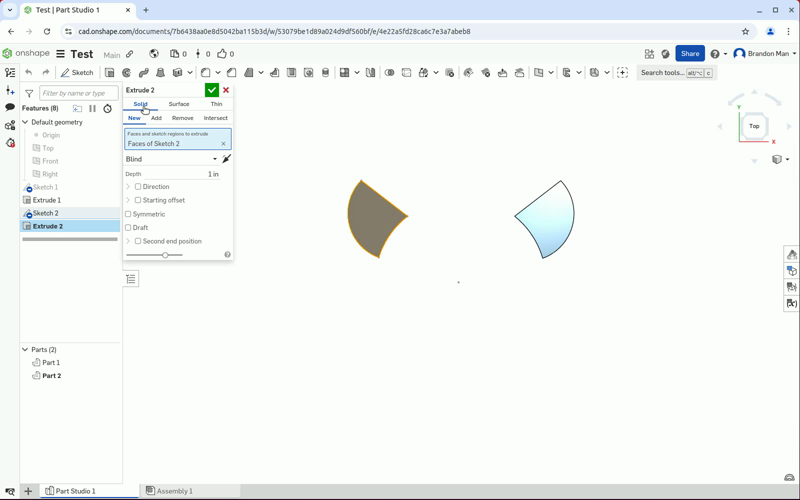
click(143, 106)
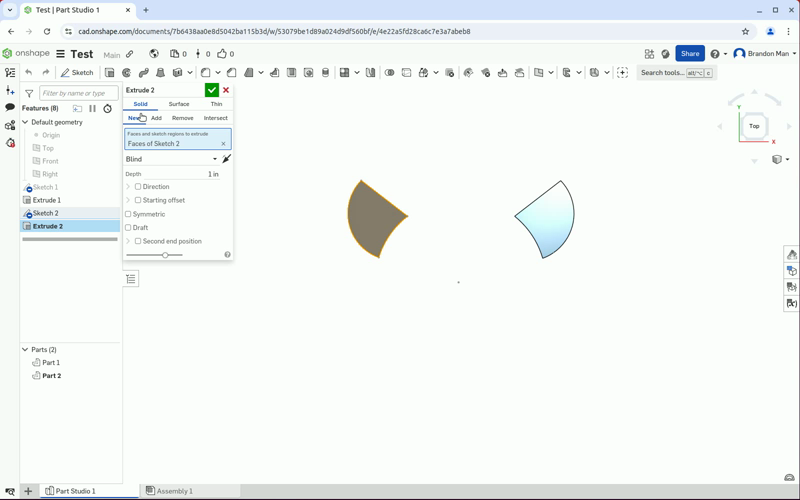
mouse_move(137, 120)
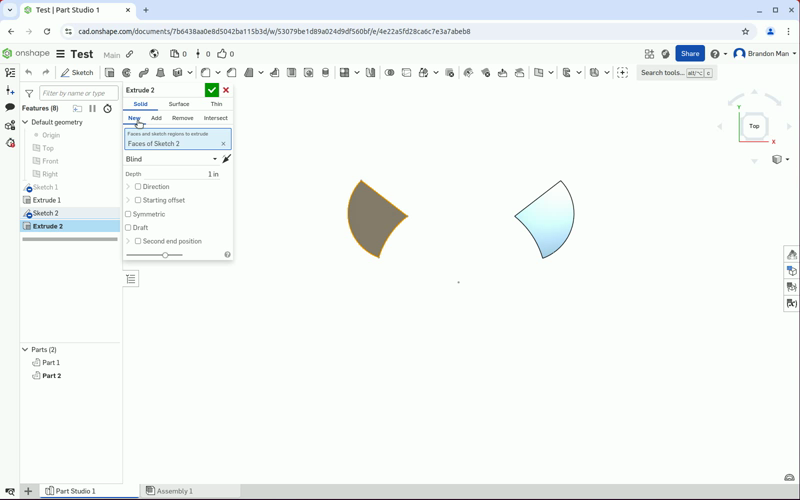
click(137, 120)
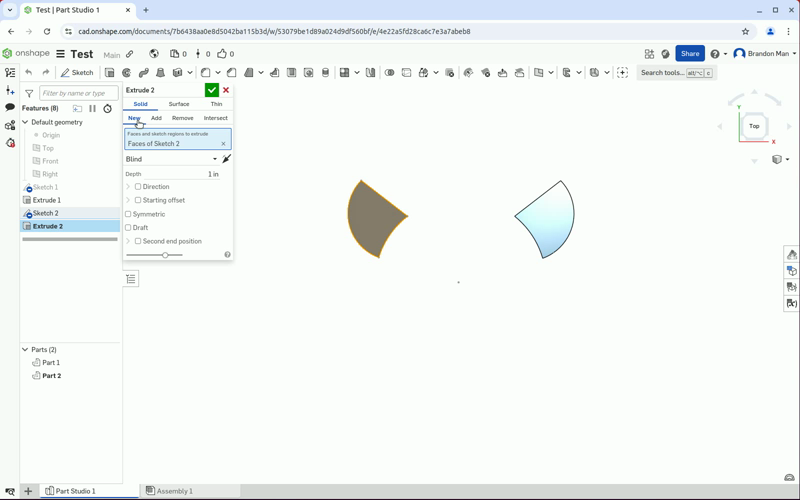
key(tab, 4)
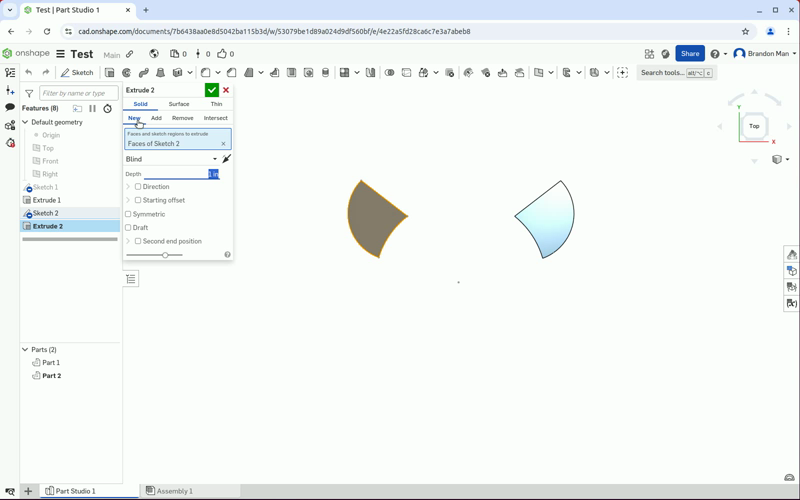
text(-2.889)
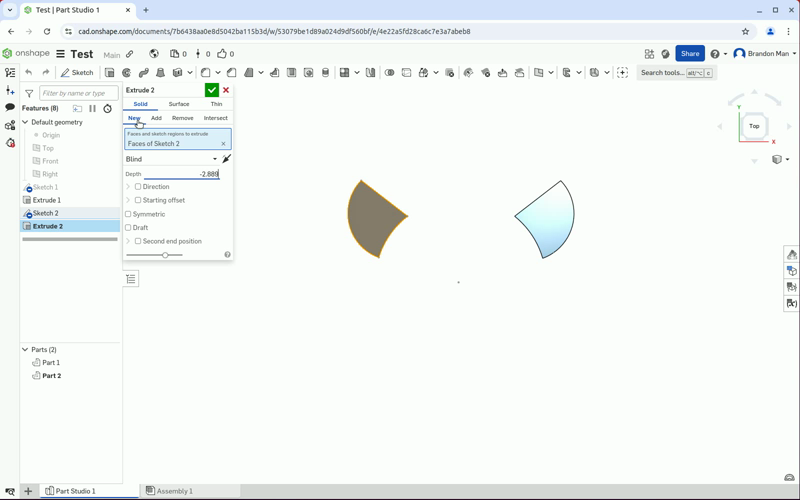
key(enter)
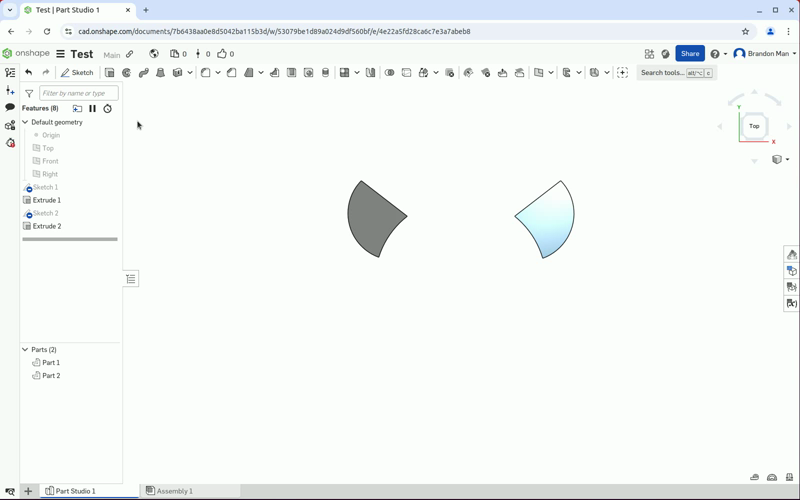
key(shift+h)
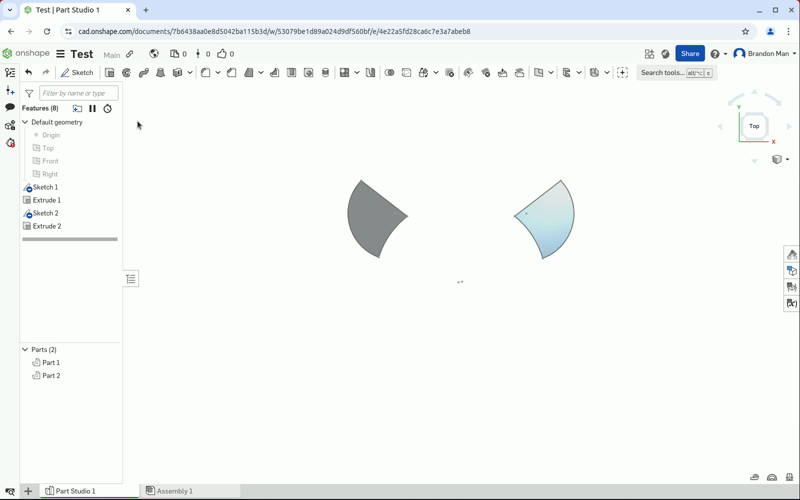
key(shift+h)
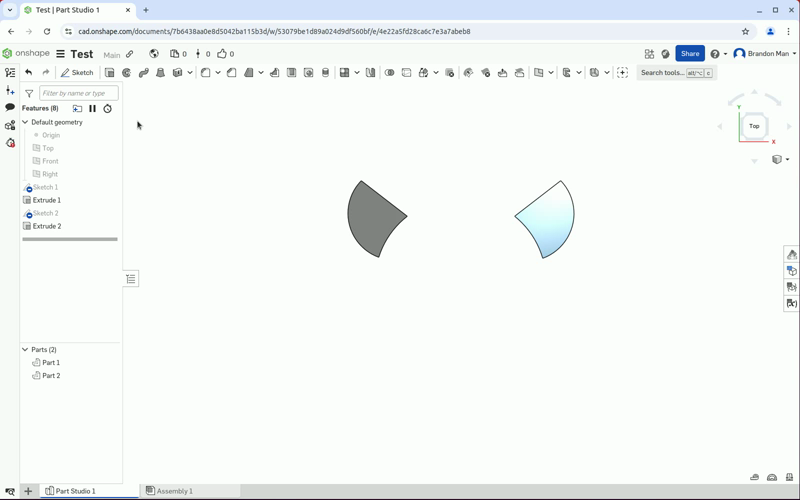
mouse_move(73, 189)
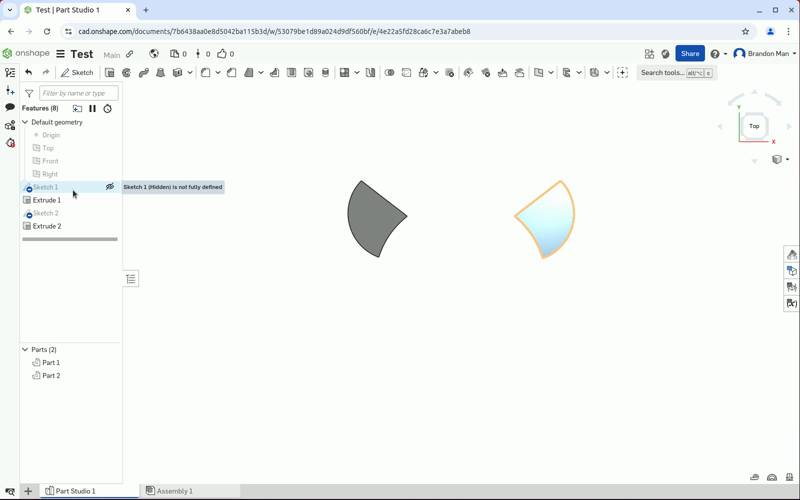
click(73, 189)
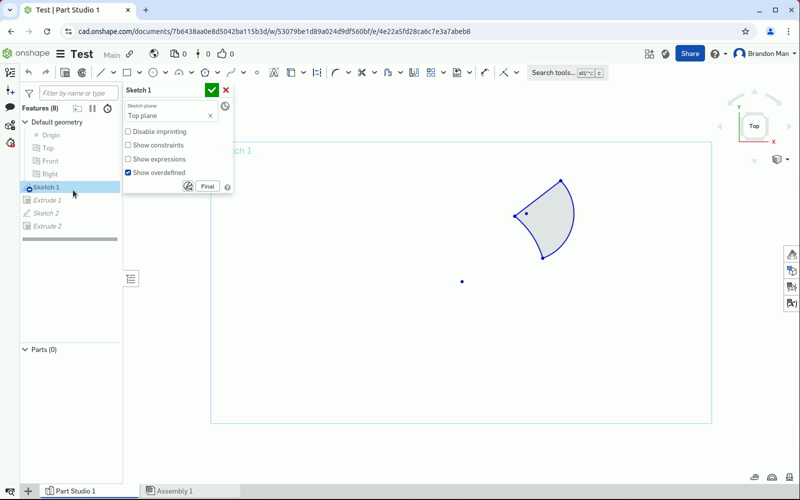
mouse_move(229, 92)
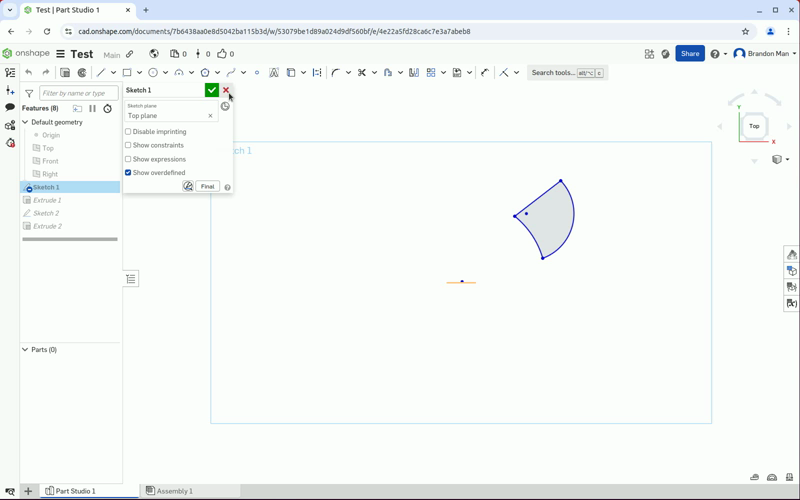
click(229, 92)
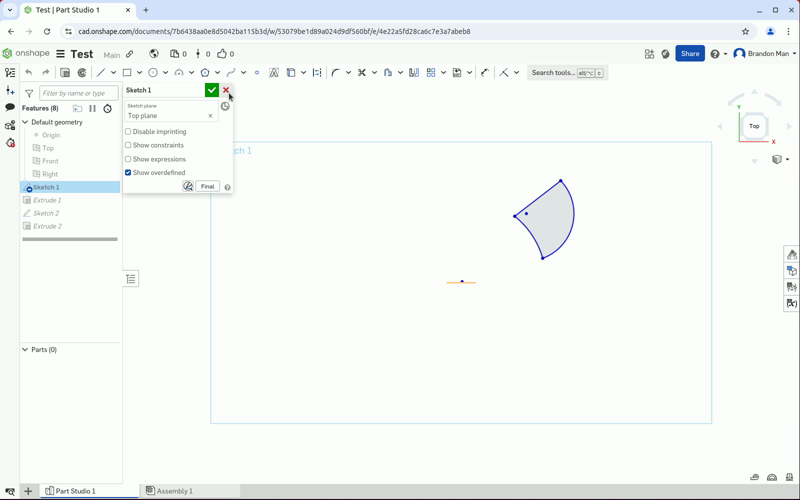
key(shift+s)
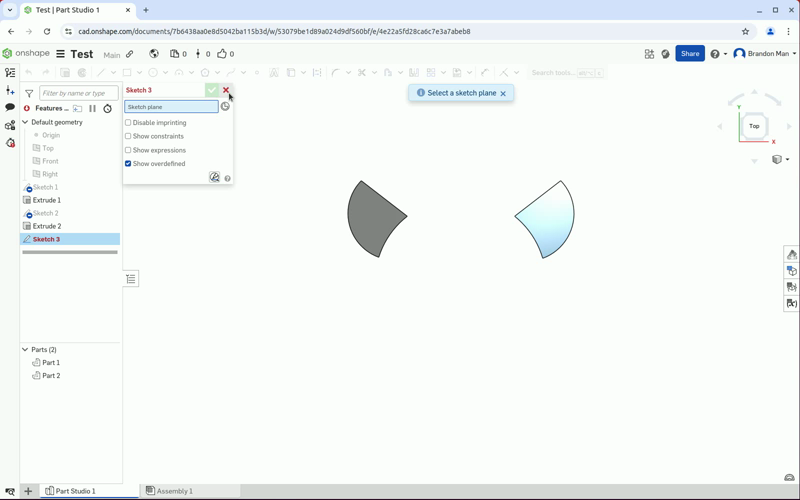
mouse_move(73, 150)
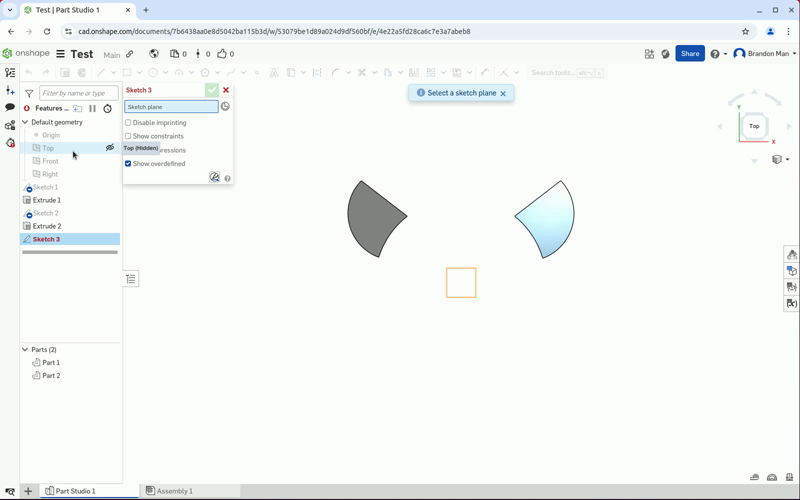
click(73, 150)
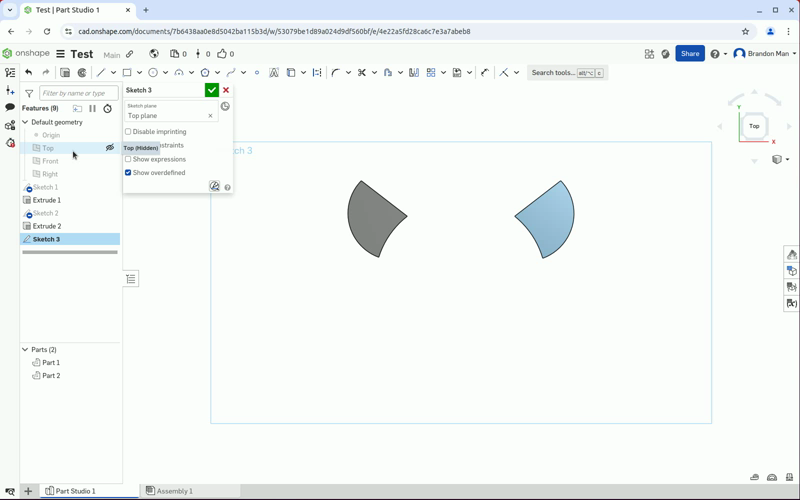
mouse_move(73, 352)
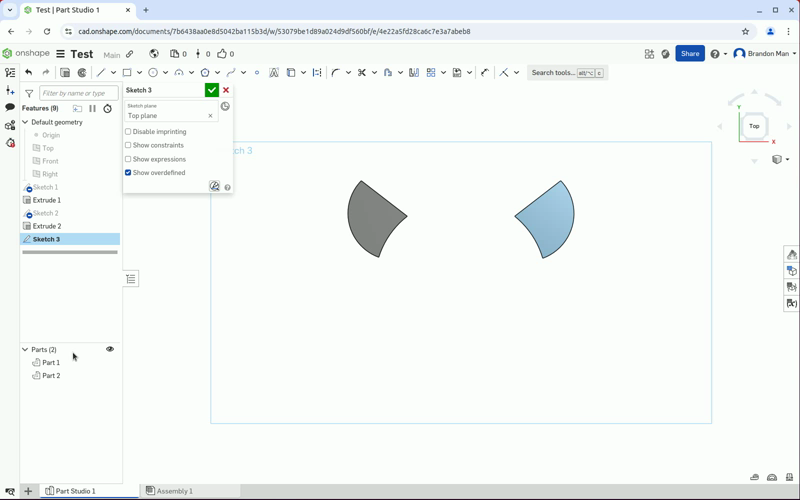
key(y)
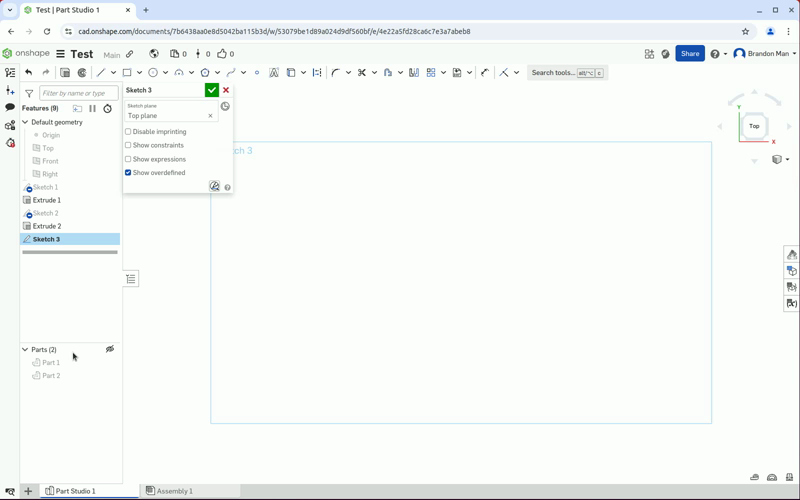
key(c)
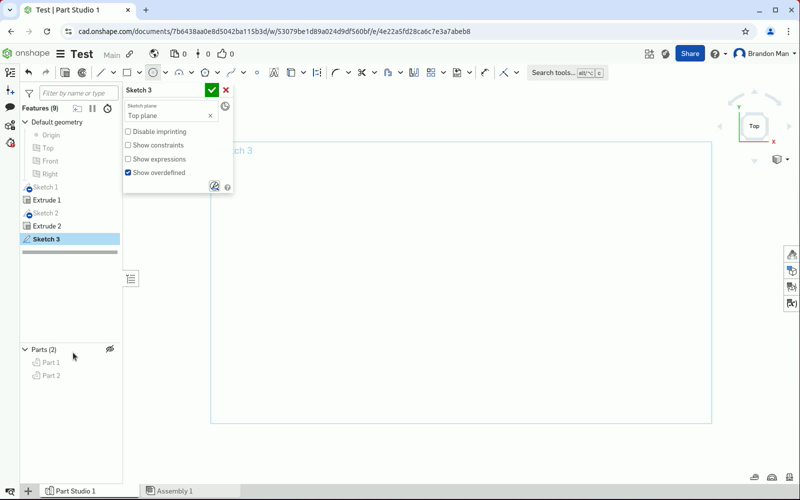
key_down(shift)
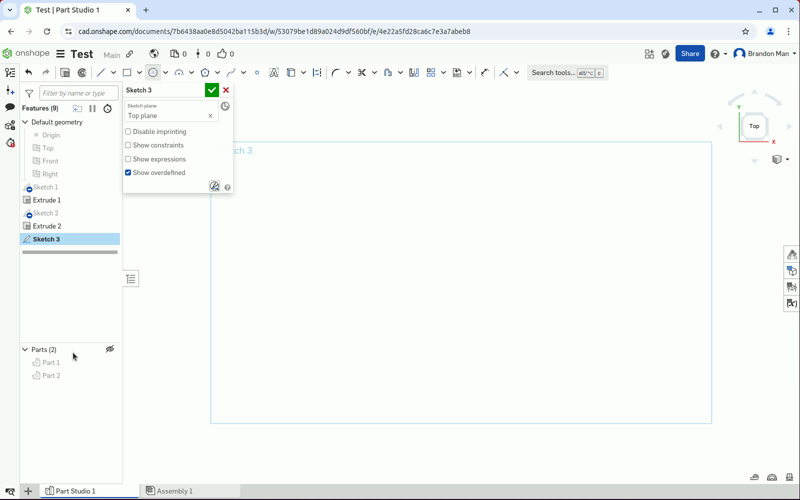
mouse_move(461, 282)
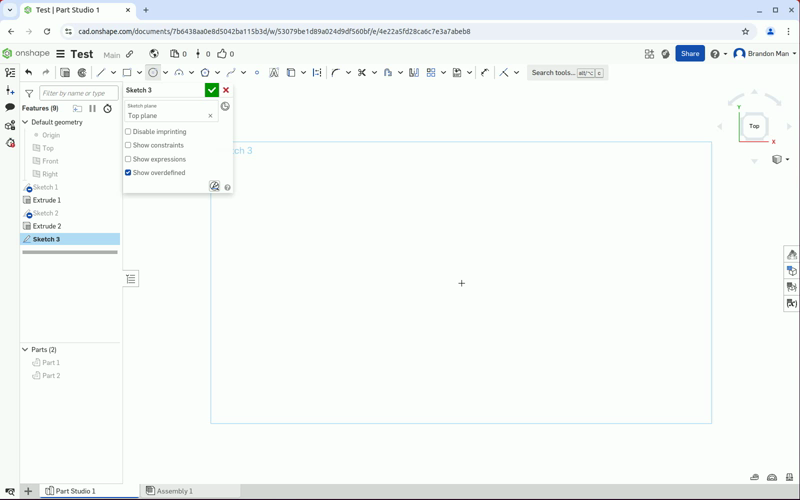
click(461, 282)
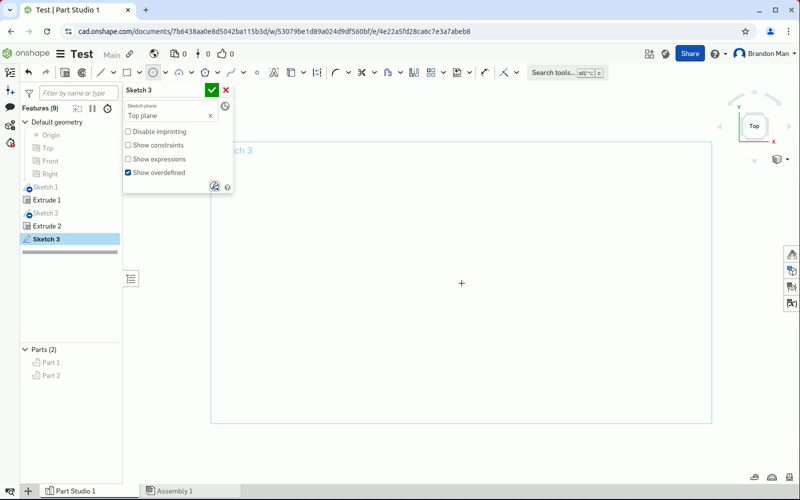
key_up(shift)
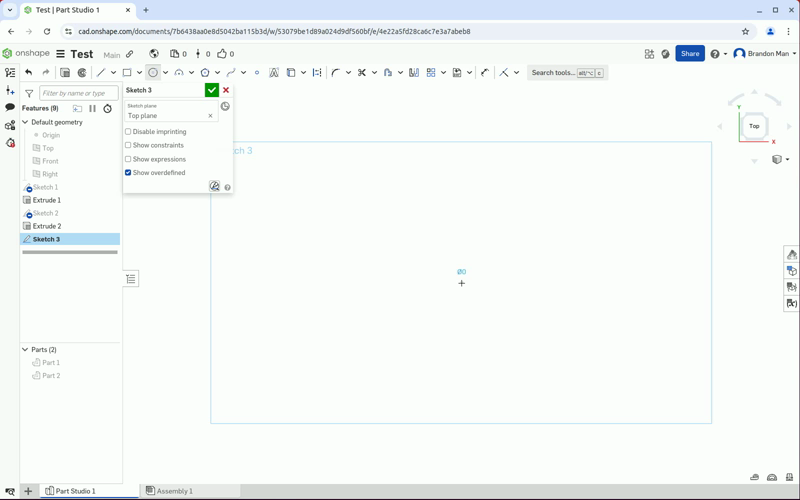
mouse_move(546, 282)
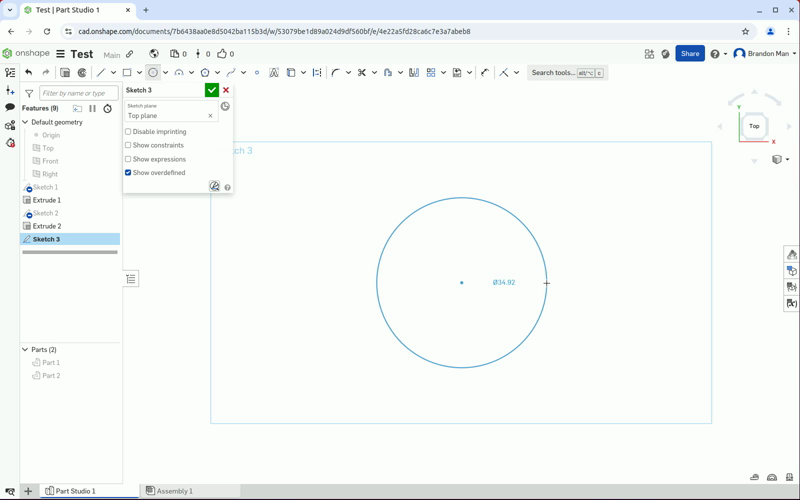
click(546, 282)
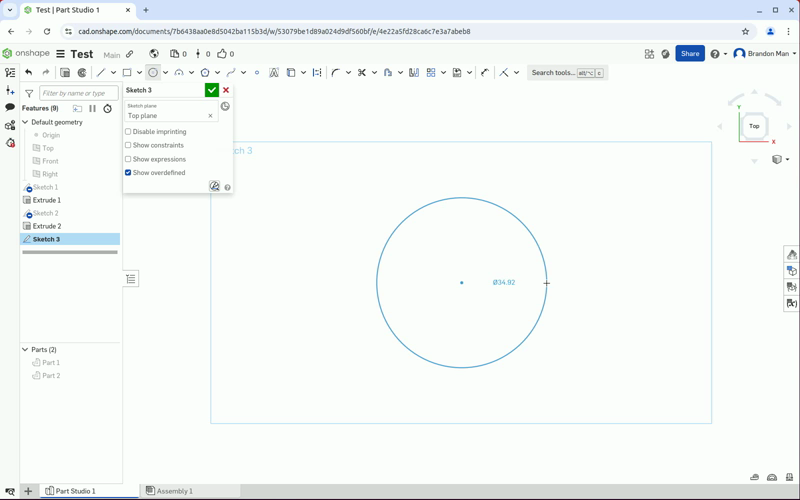
key(esc)
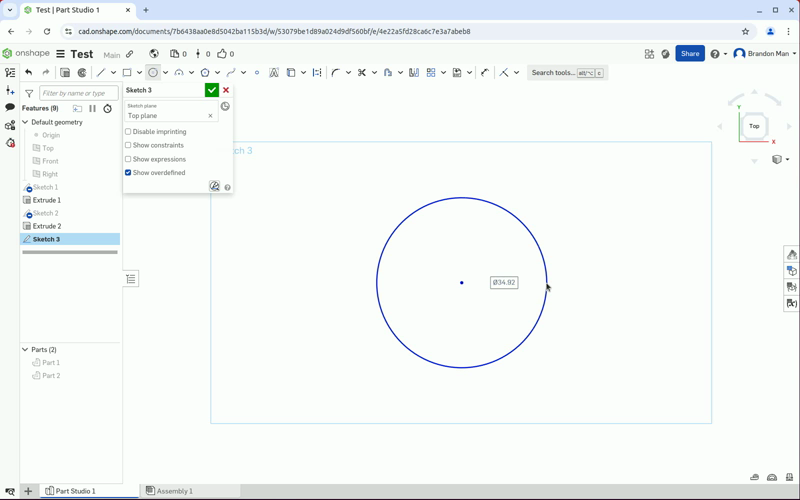
mouse_move(423, 339)
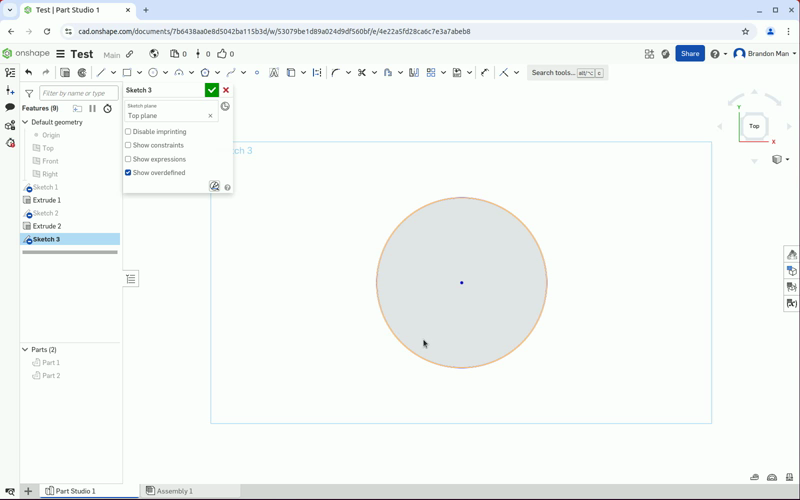
click(423, 339)
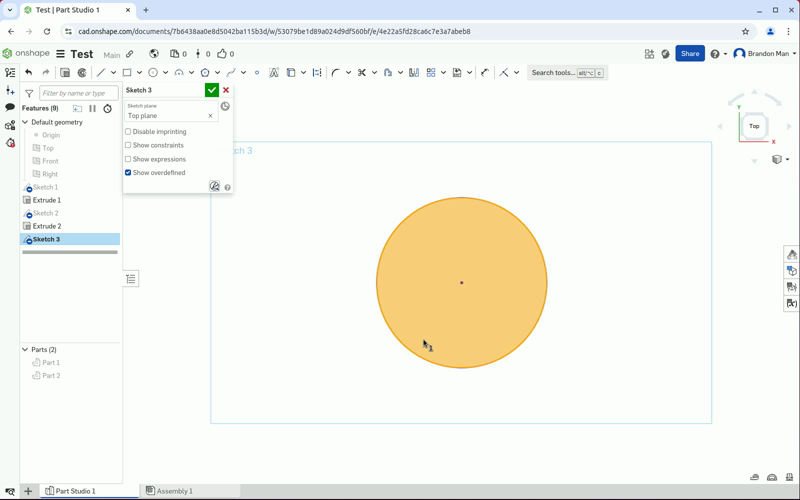
mouse_move(73, 352)
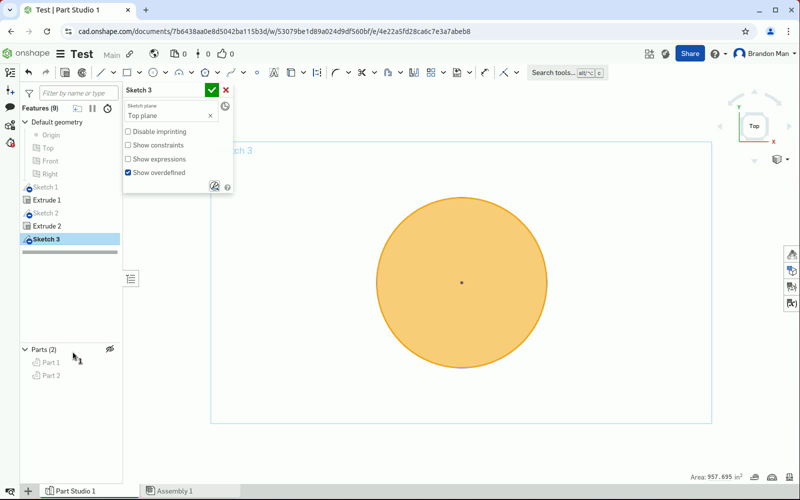
key(shift+y)
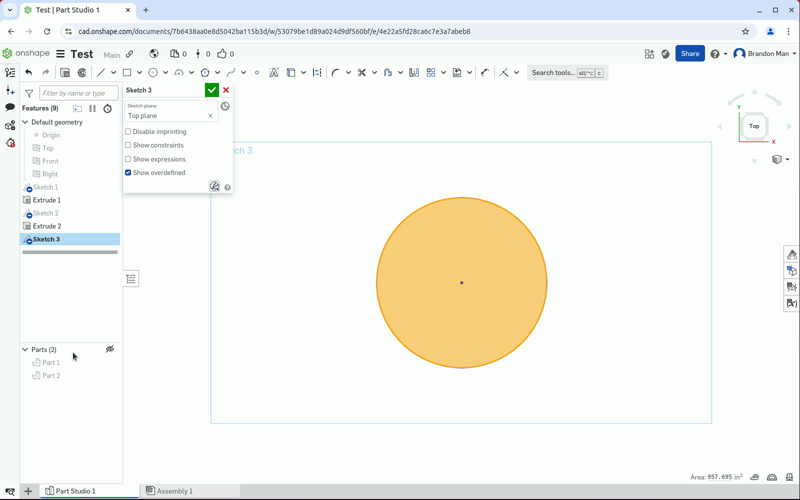
key(shift+e)
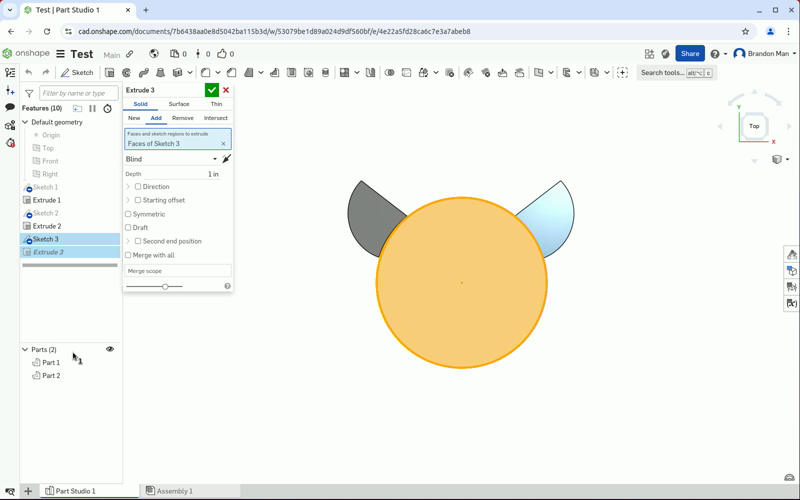
mouse_move(143, 106)
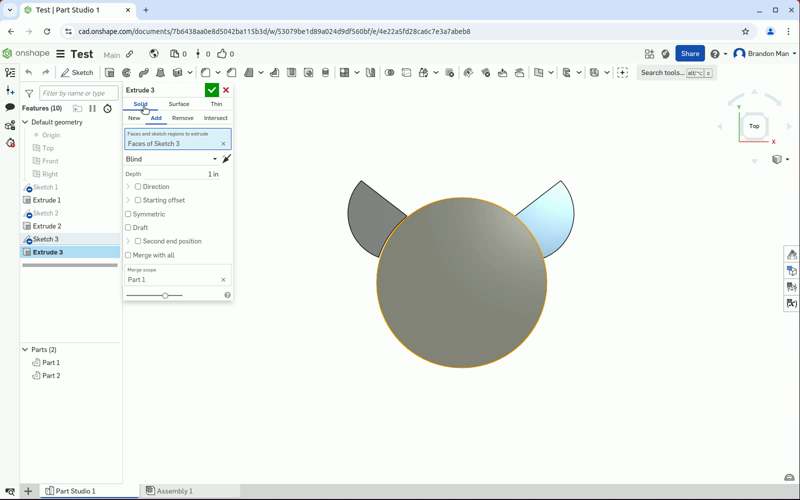
click(143, 106)
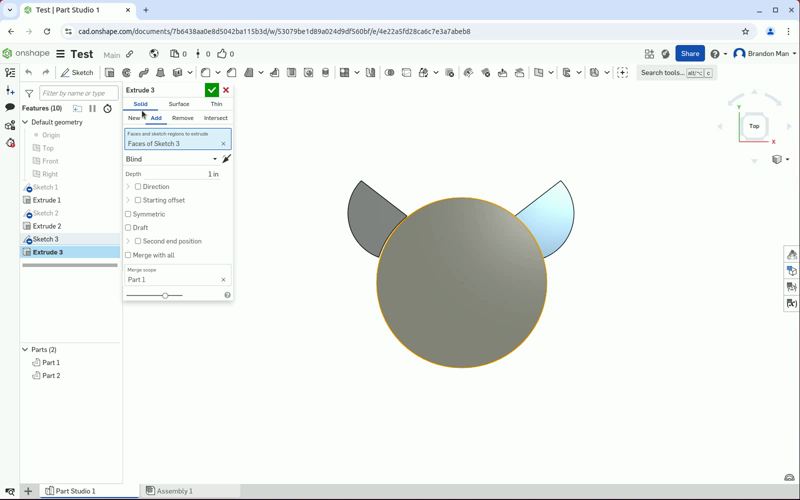
mouse_move(137, 120)
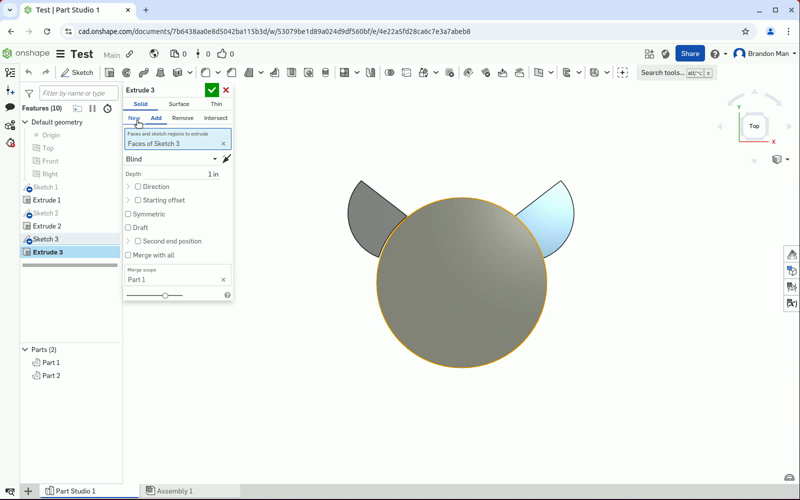
click(137, 120)
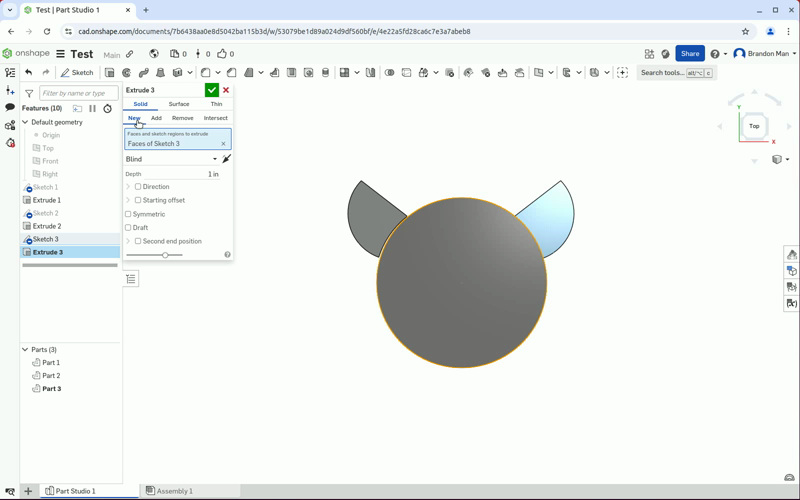
key(tab, 4)
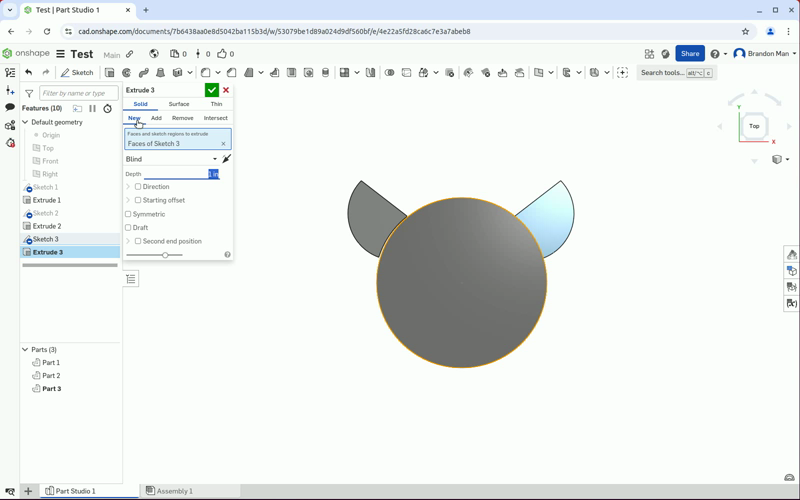
text(-2.889)
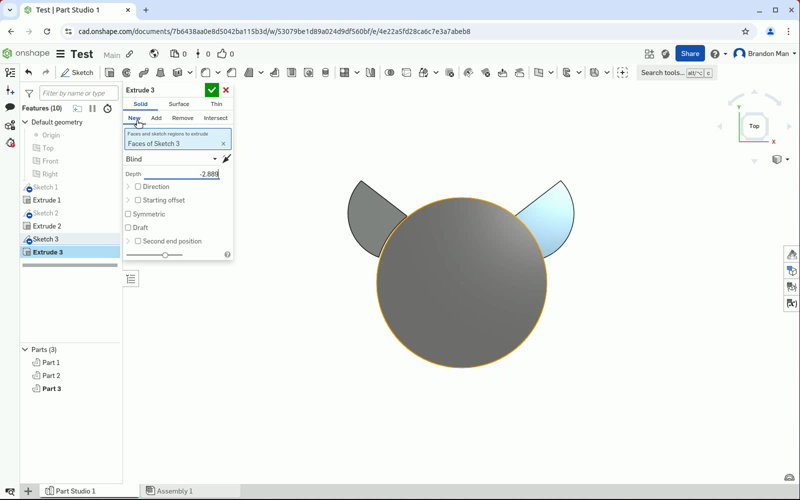
key(enter)
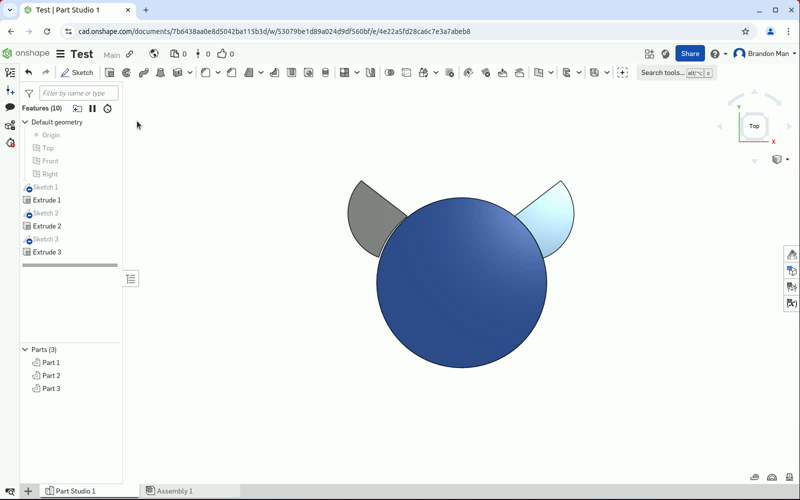
key(shift+h)
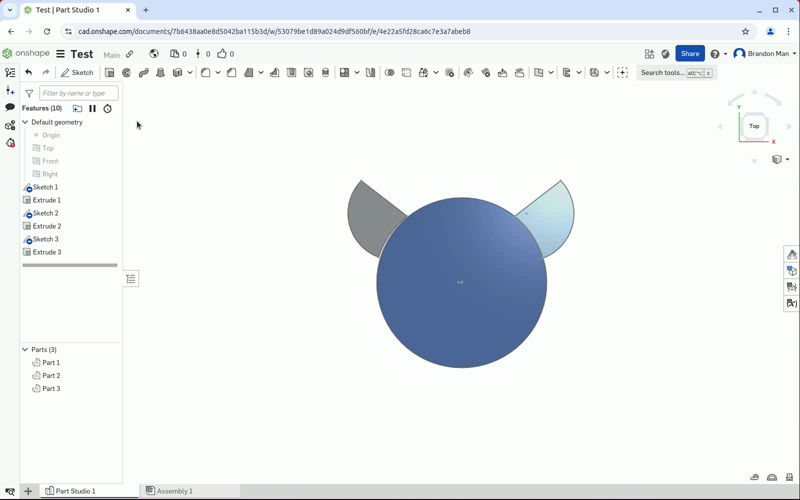
key(shift+h)
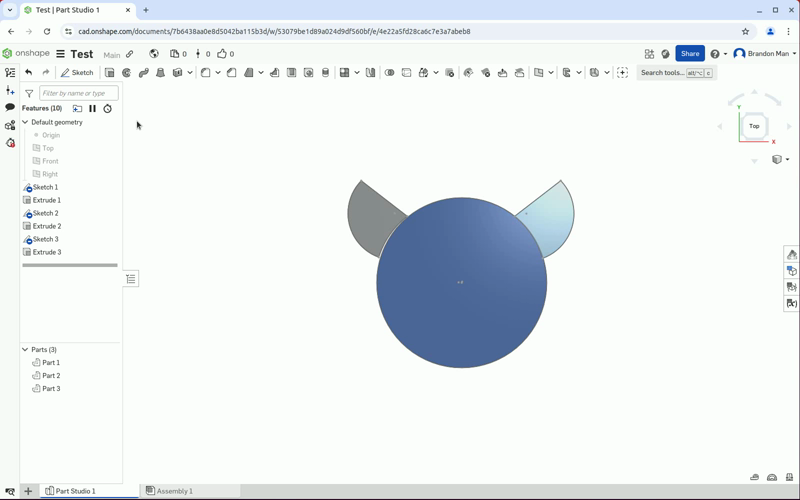
key(shift+7)
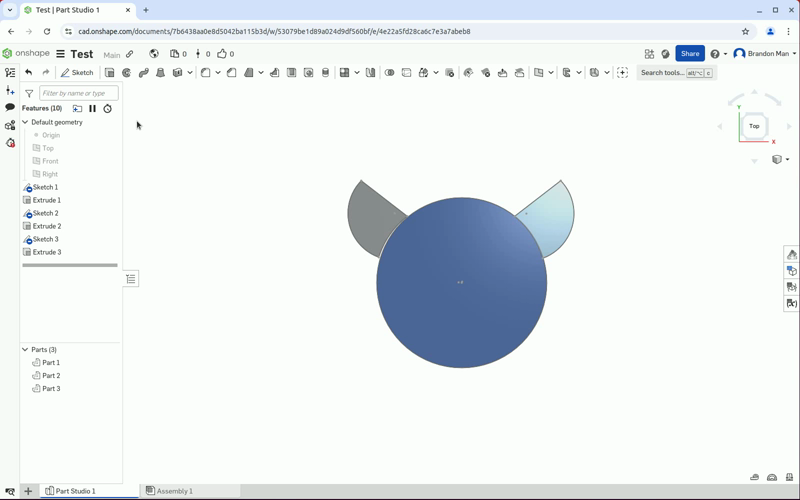
key(up, 3)
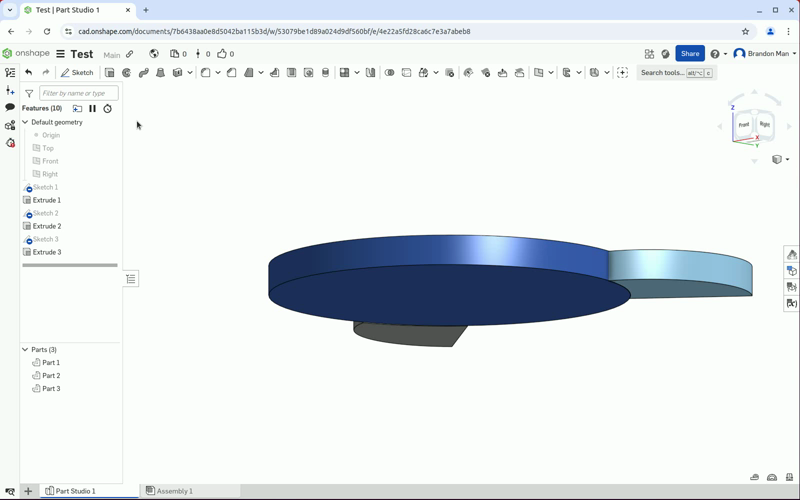
key(left, 3)
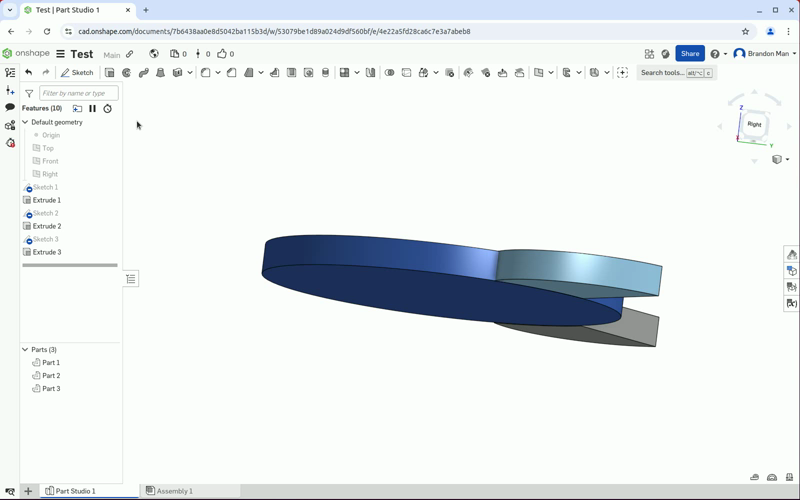
key(right, 3)
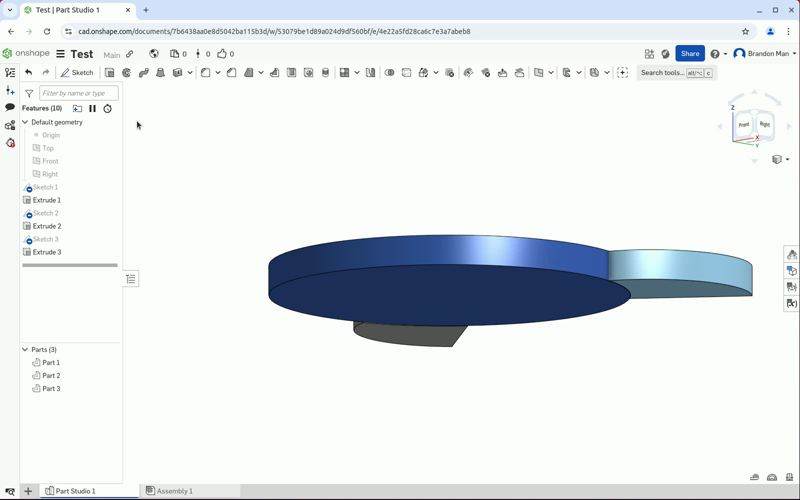
key(down, 3)
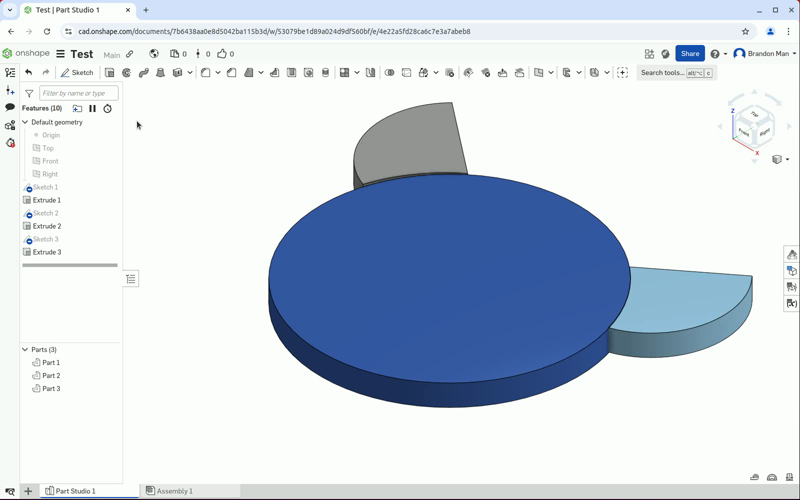
mouse_move(73, 189)
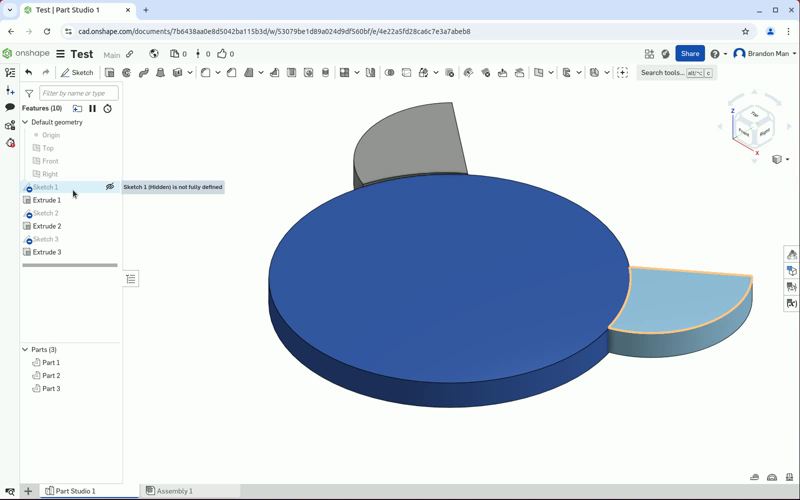
click(73, 189)